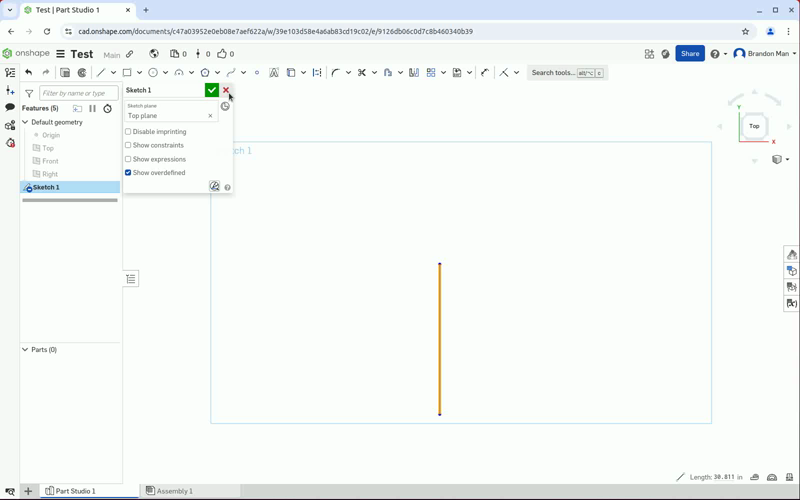
key(shift+h)
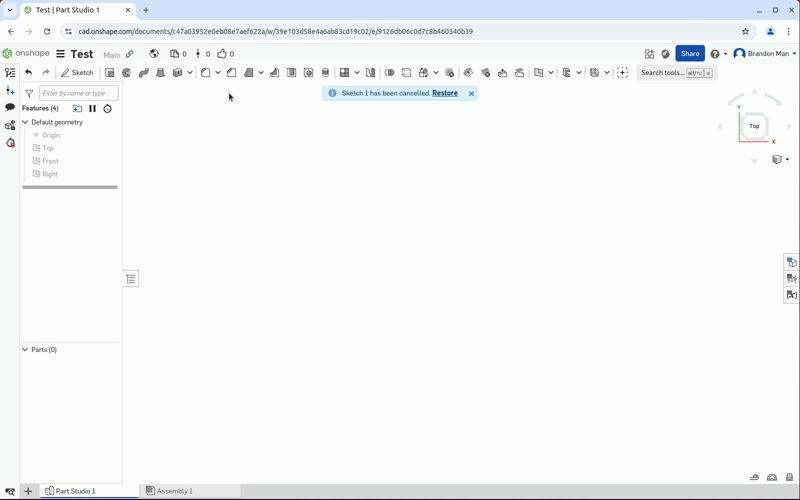
mouse_move(73, 352)
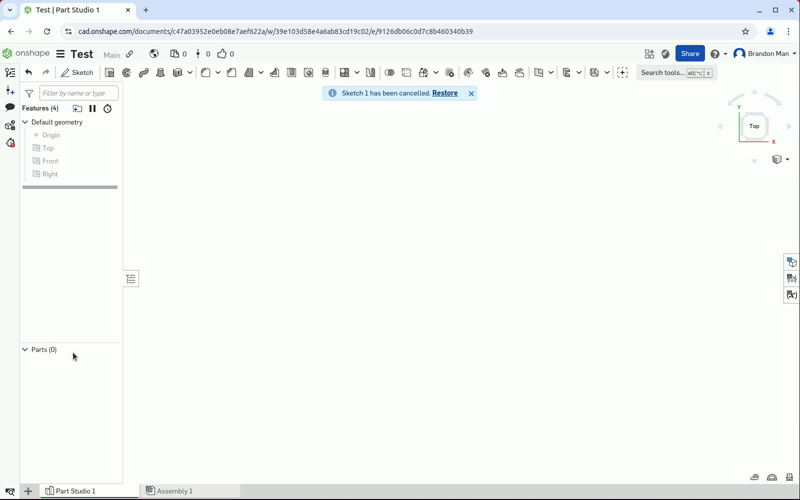
key(y)
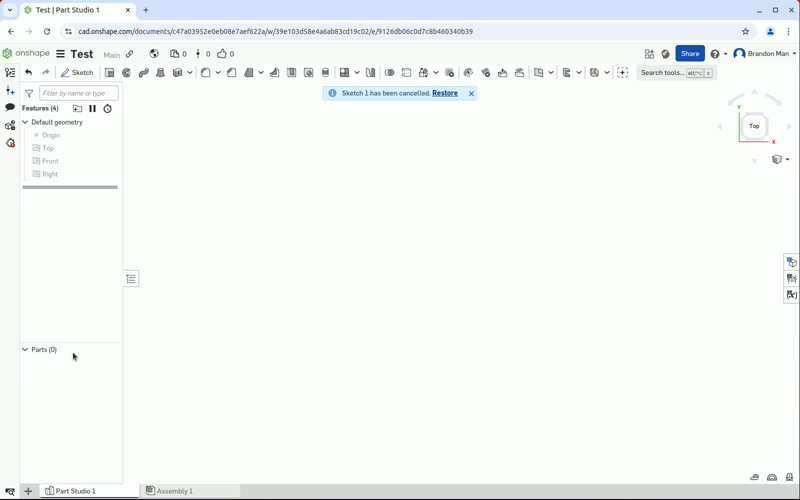
key(shift+p)
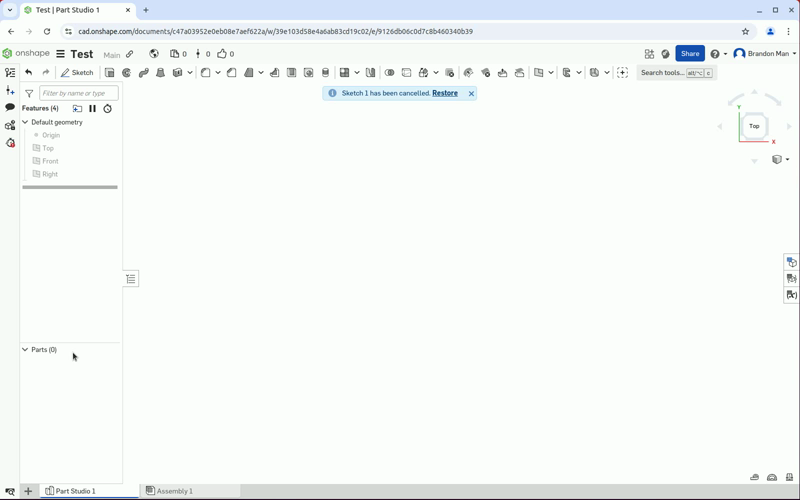
key(space)
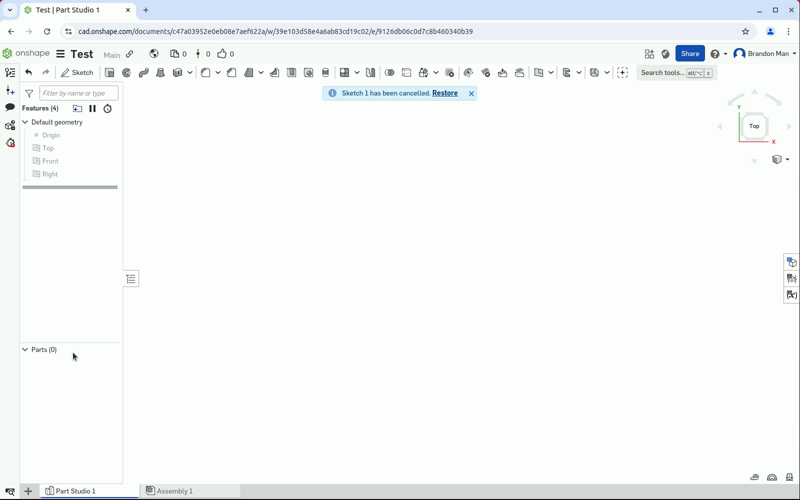
key_down(shift)
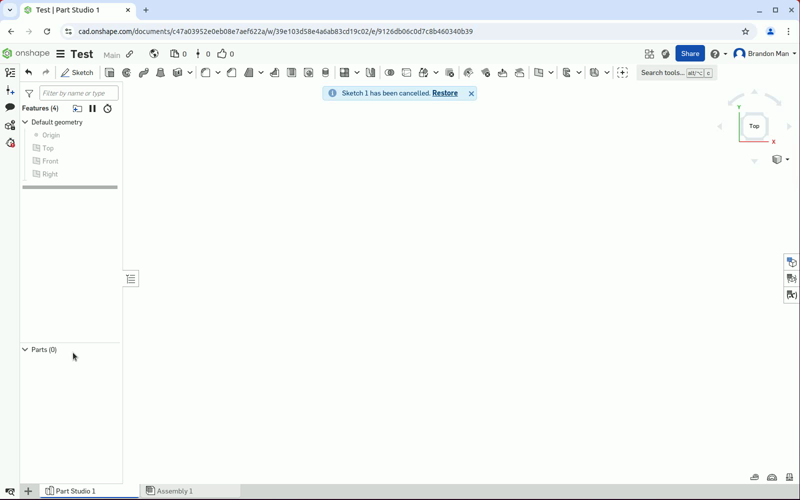
key(up)
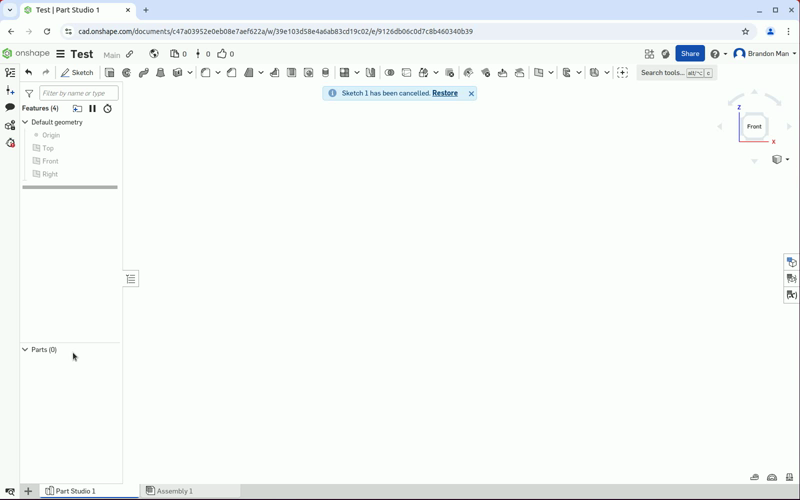
key_up(shift)
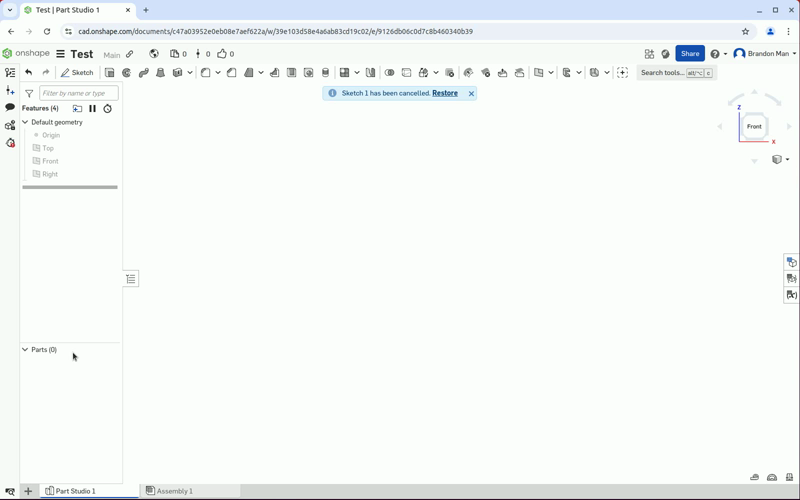
mouse_move(73, 352)
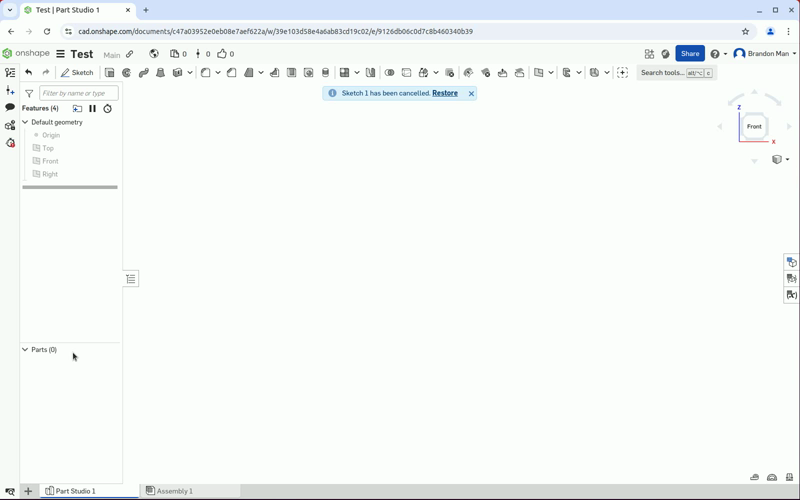
key(shift+y)
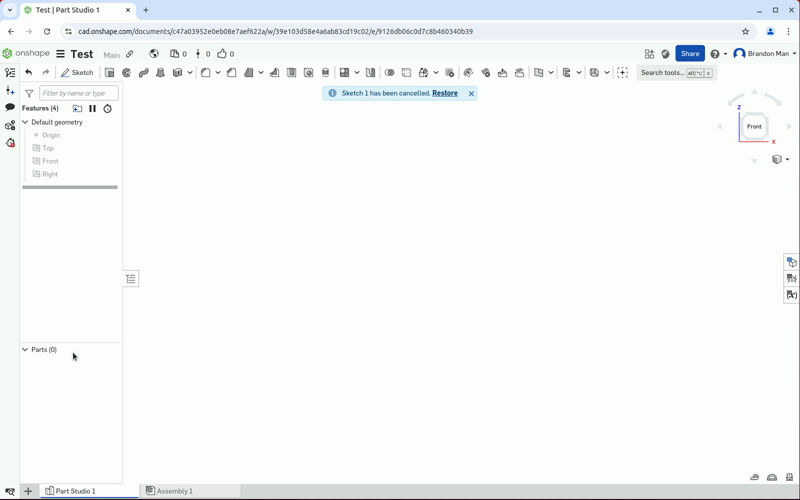
key(shift+s)
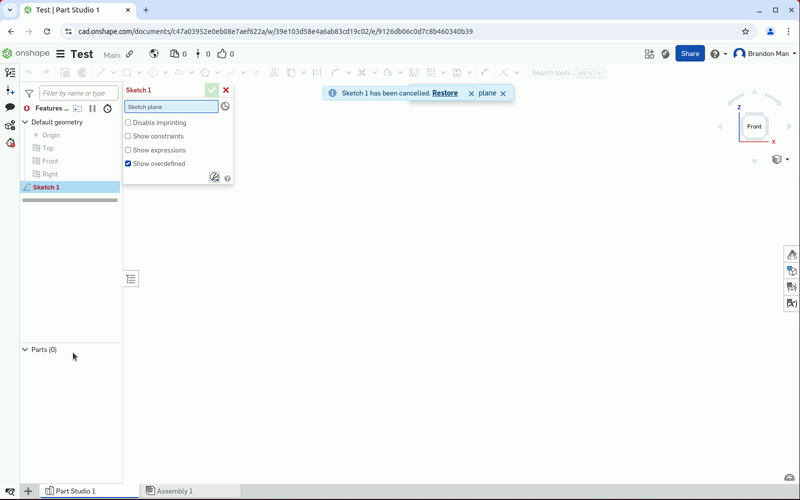
mouse_move(73, 163)
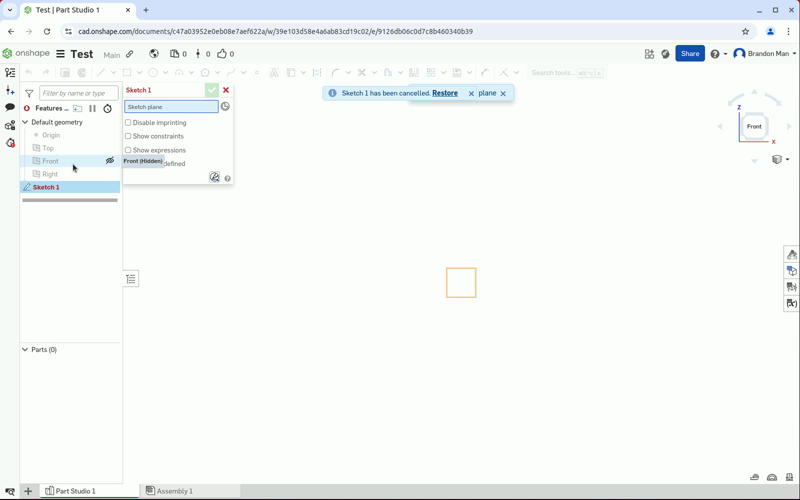
click(73, 163)
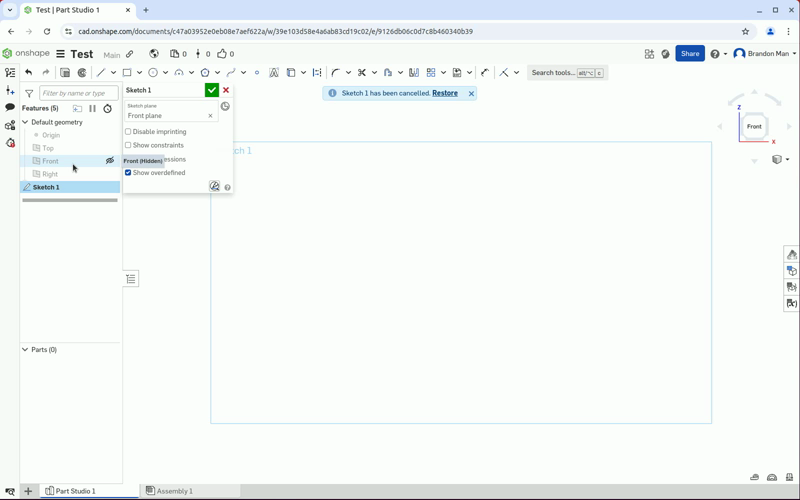
mouse_move(73, 352)
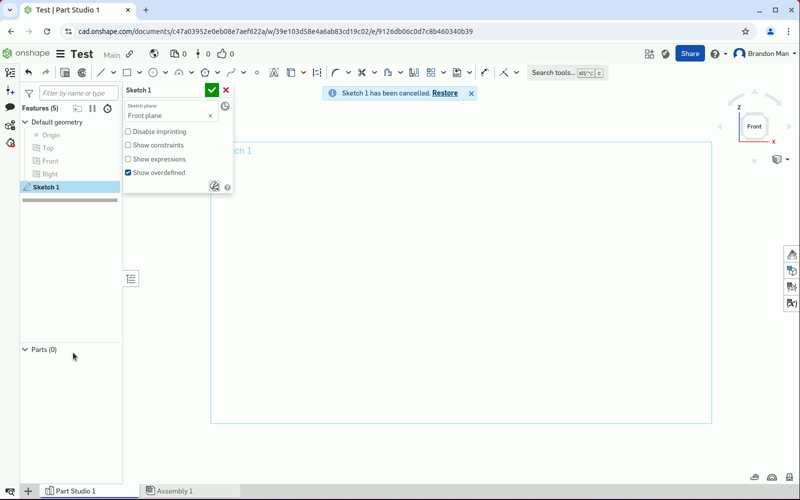
key(y)
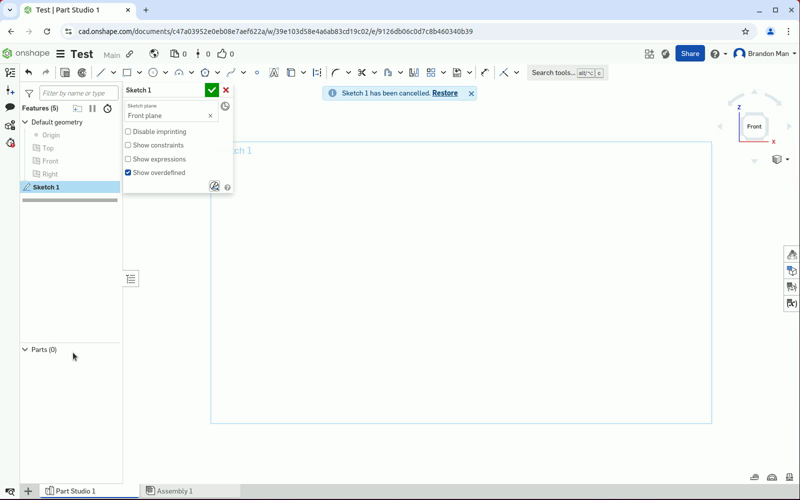
key(c)
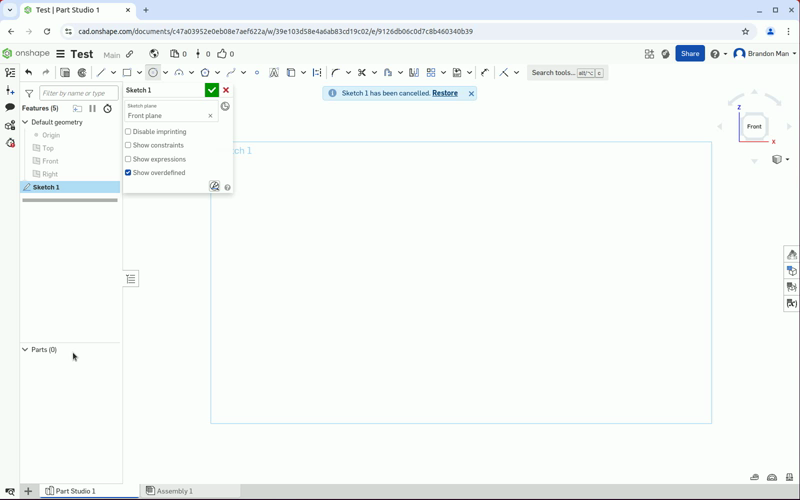
key_down(shift)
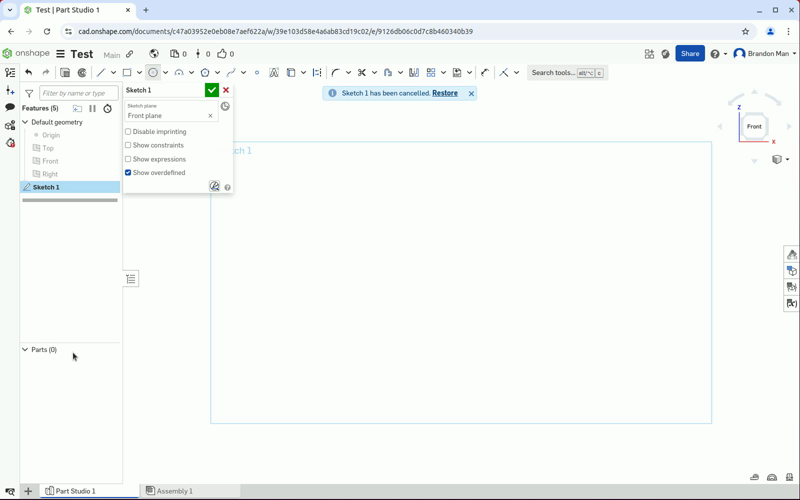
mouse_move(461, 282)
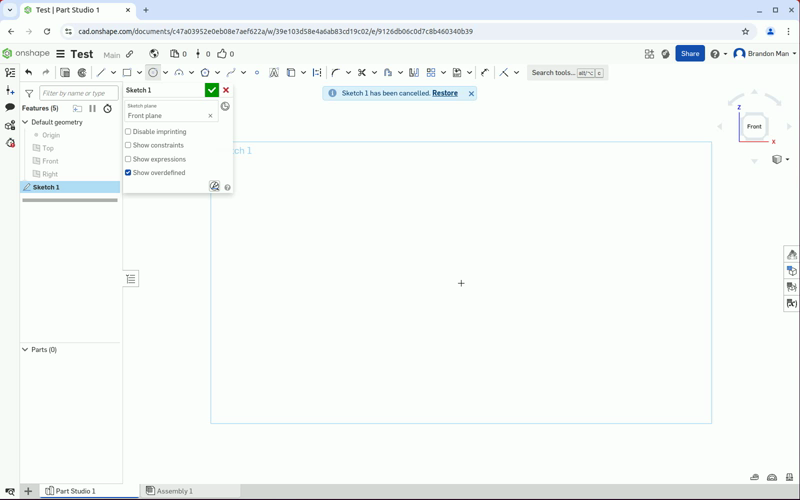
click(461, 282)
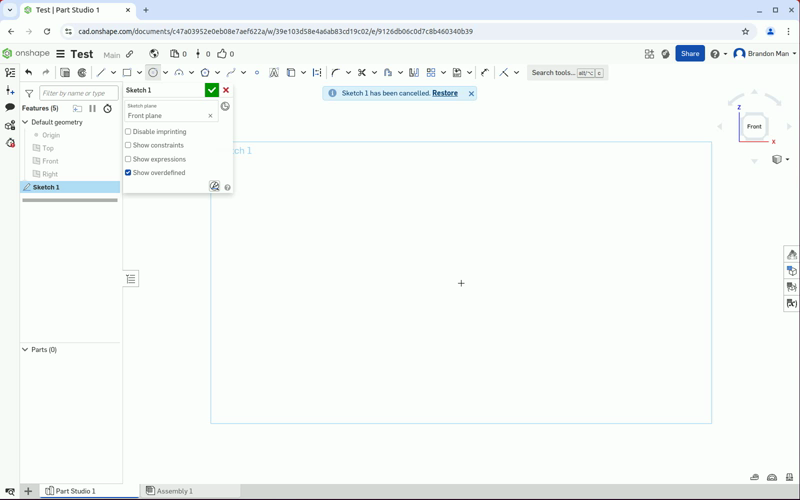
key_up(shift)
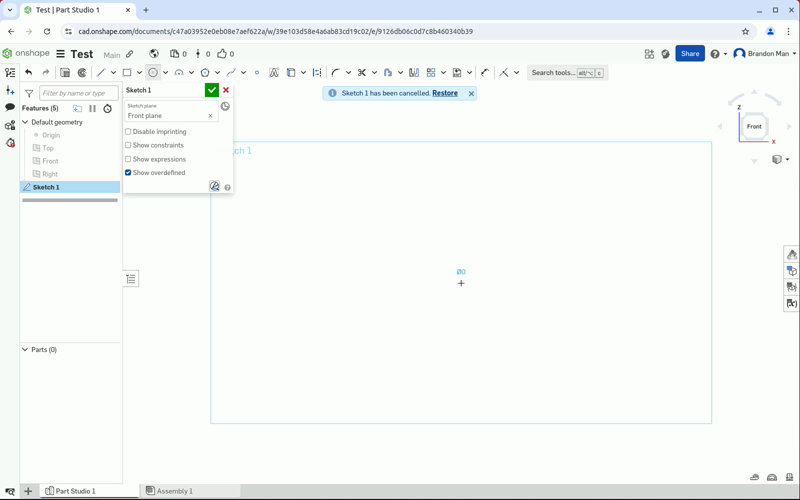
mouse_move(574, 282)
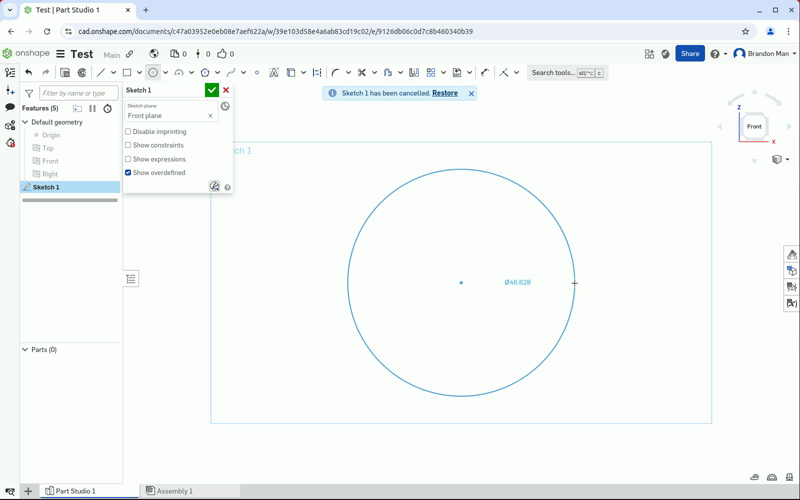
click(574, 282)
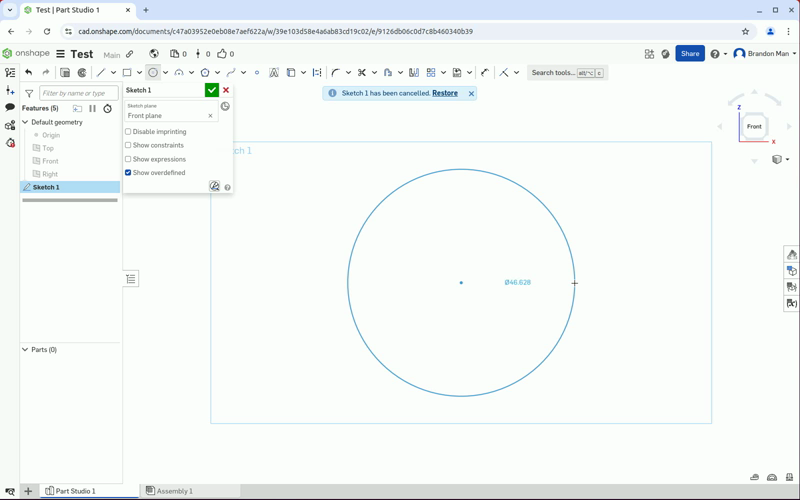
key(esc)
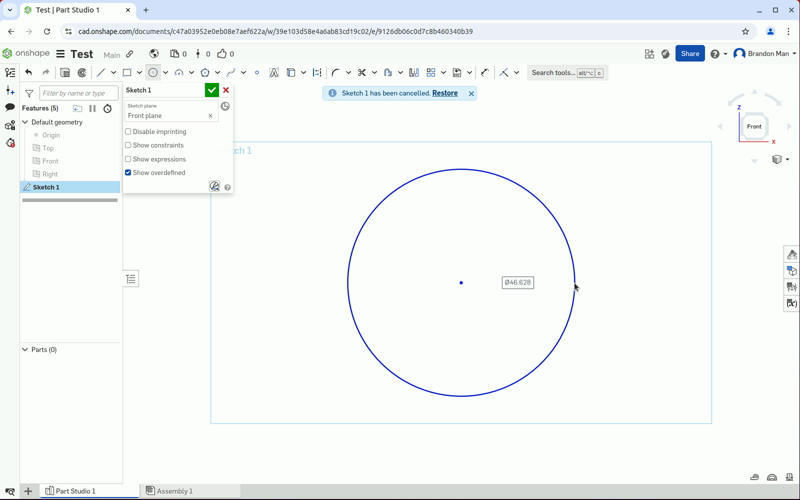
mouse_move(493, 242)
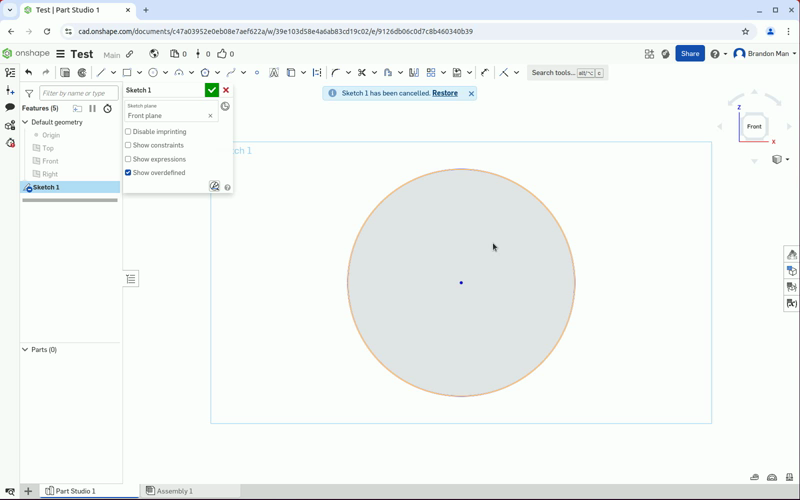
click(493, 242)
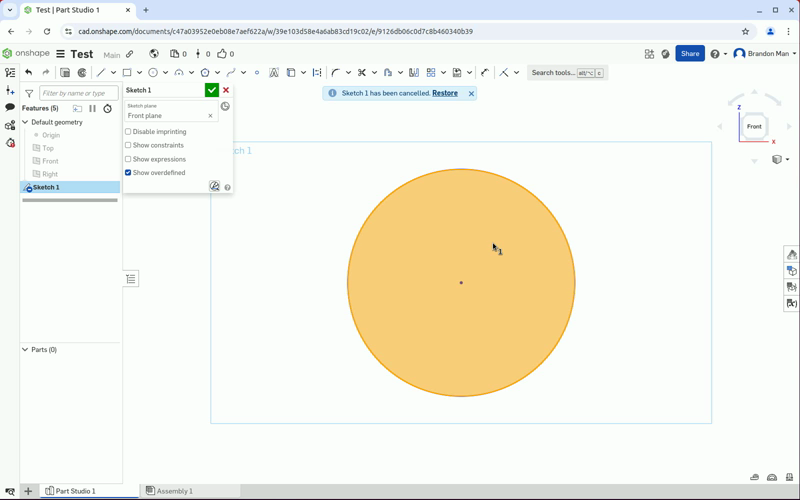
mouse_move(73, 352)
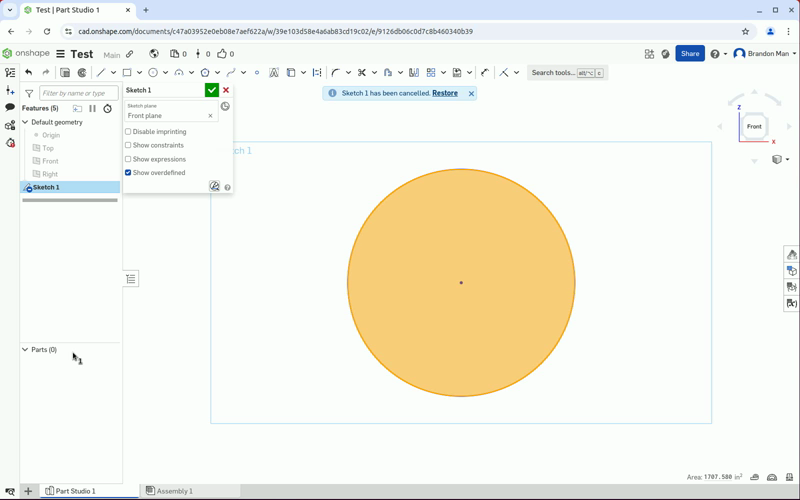
key(shift+y)
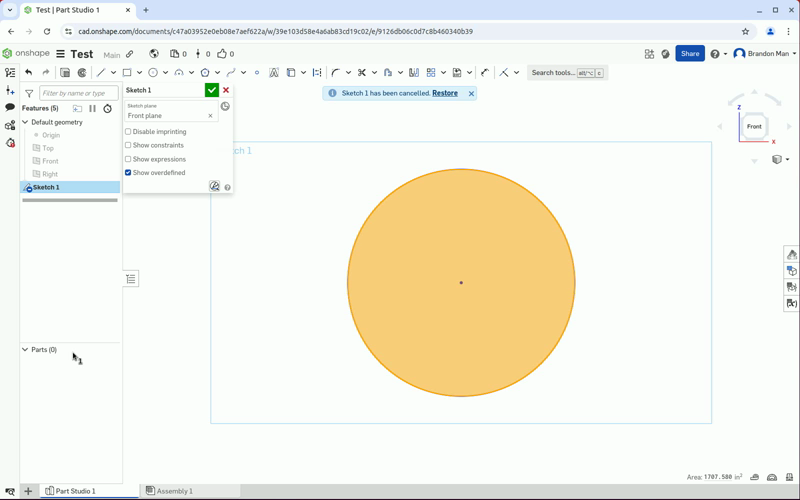
key(shift+e)
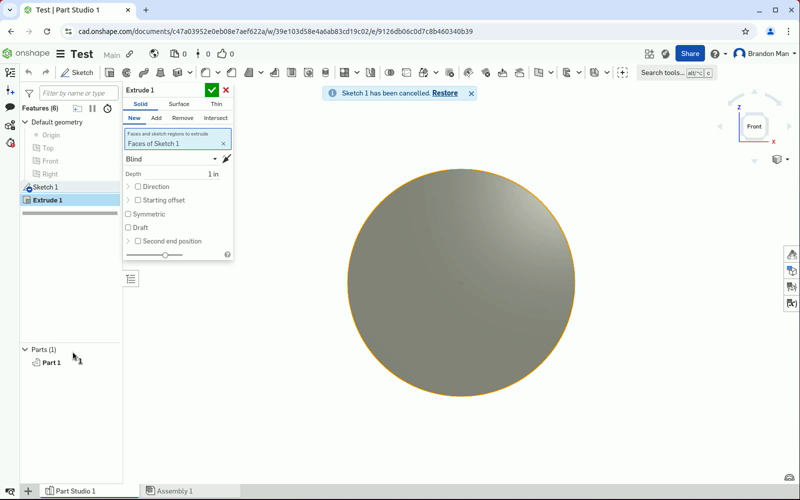
mouse_move(143, 106)
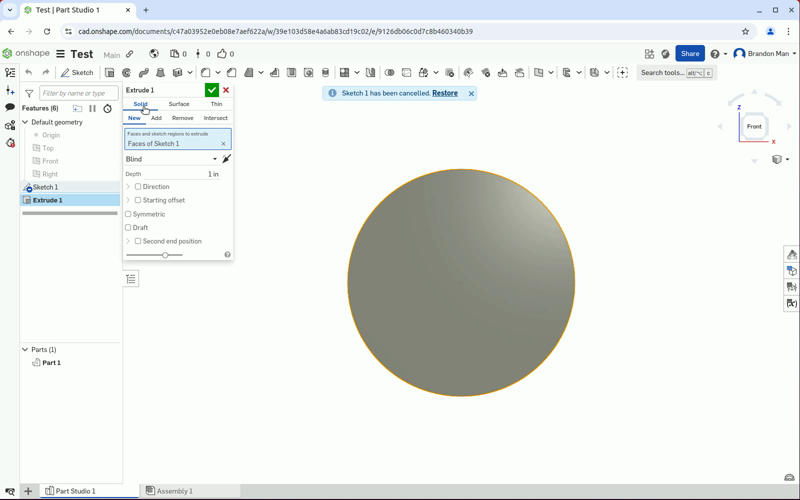
click(143, 106)
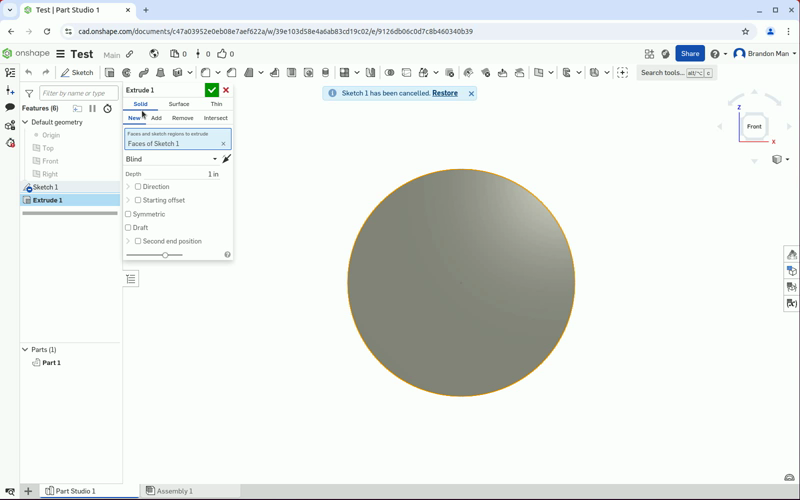
mouse_move(137, 120)
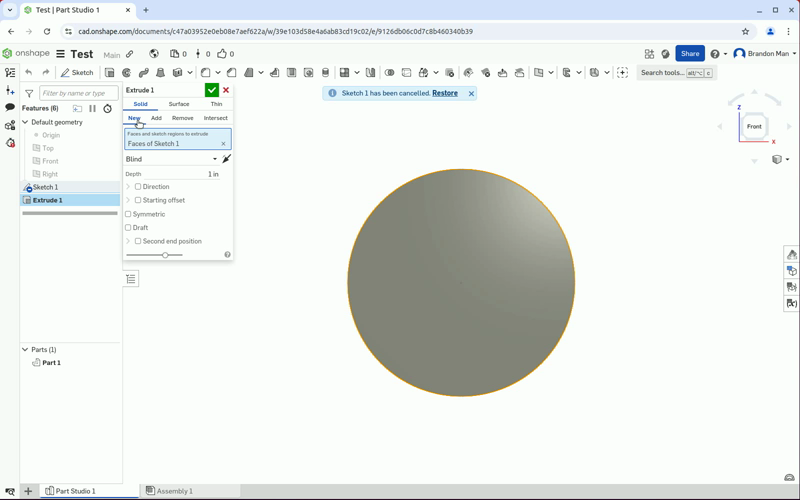
click(137, 120)
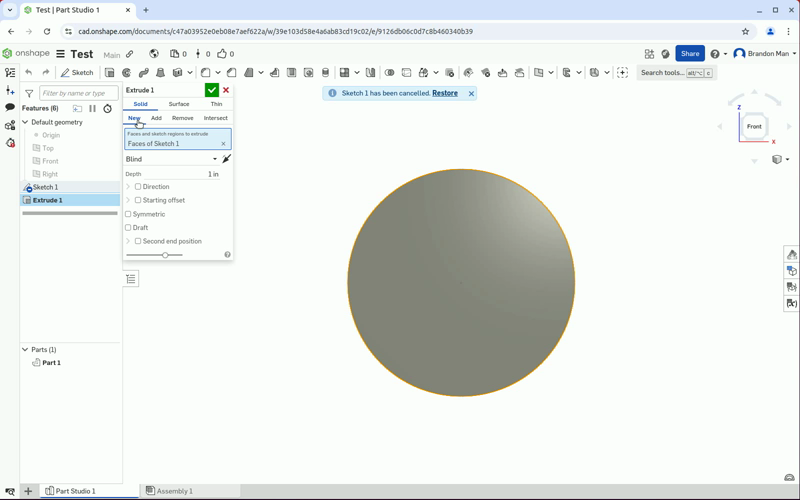
key(tab, 4)
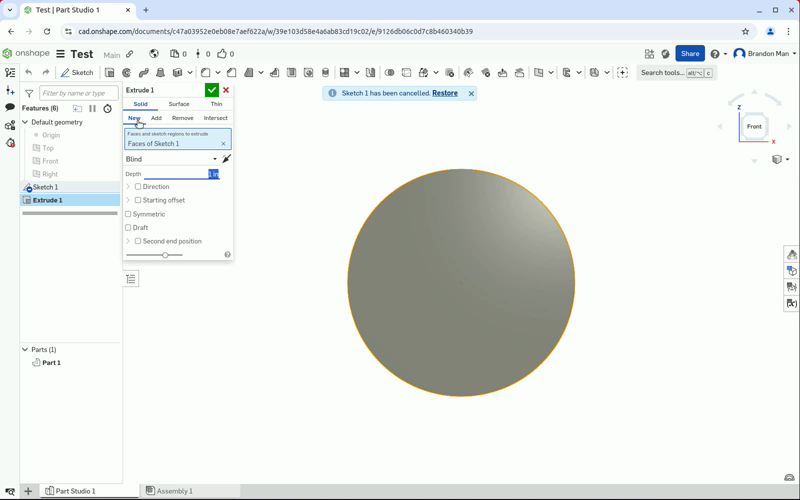
text(1.685)
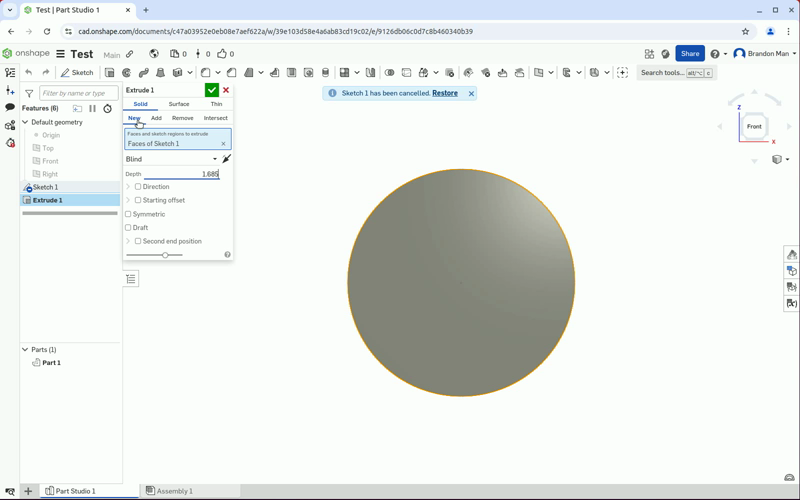
key(enter)
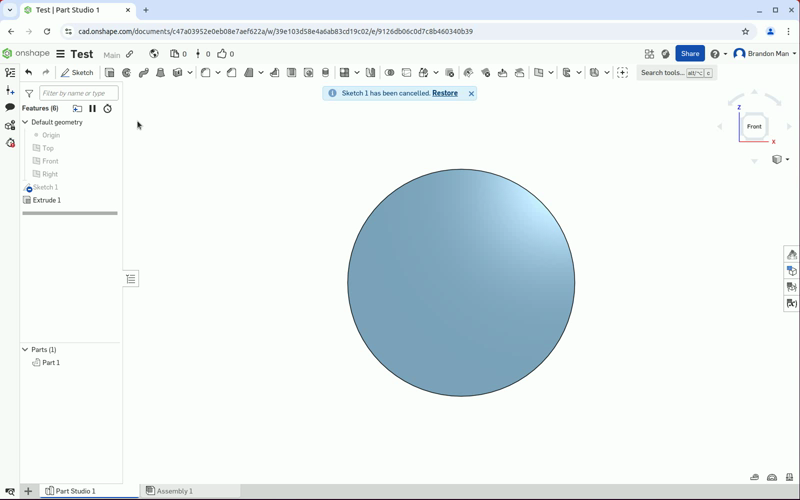
key(shift+h)
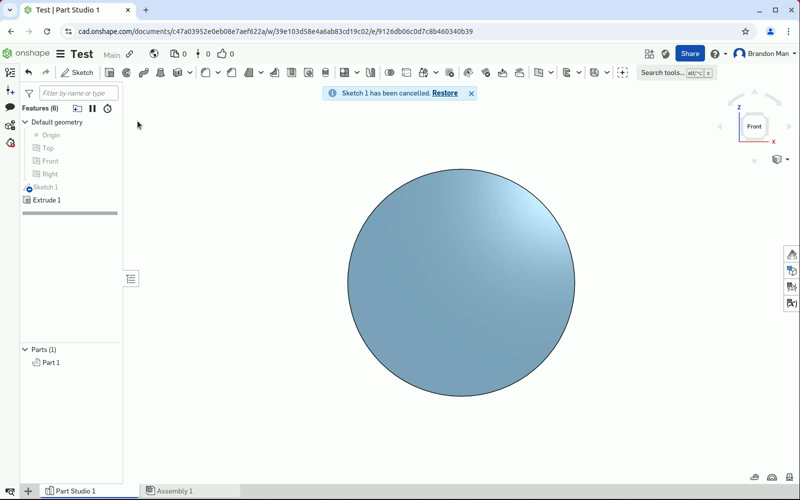
key(shift+h)
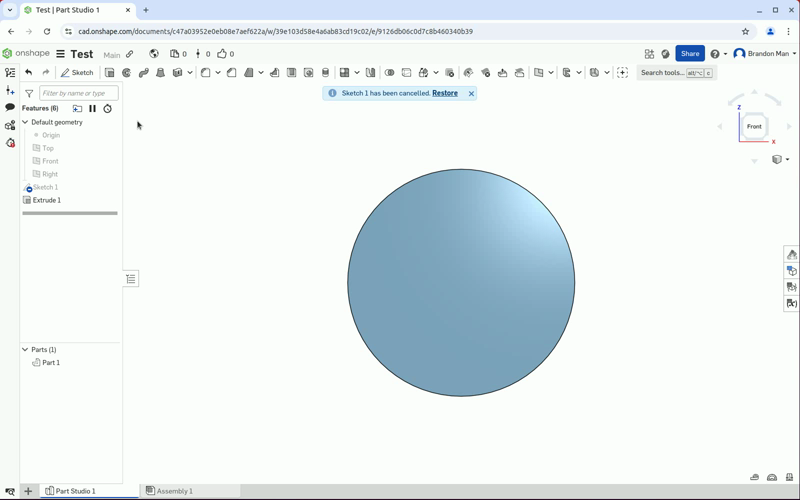
mouse_move(73, 189)
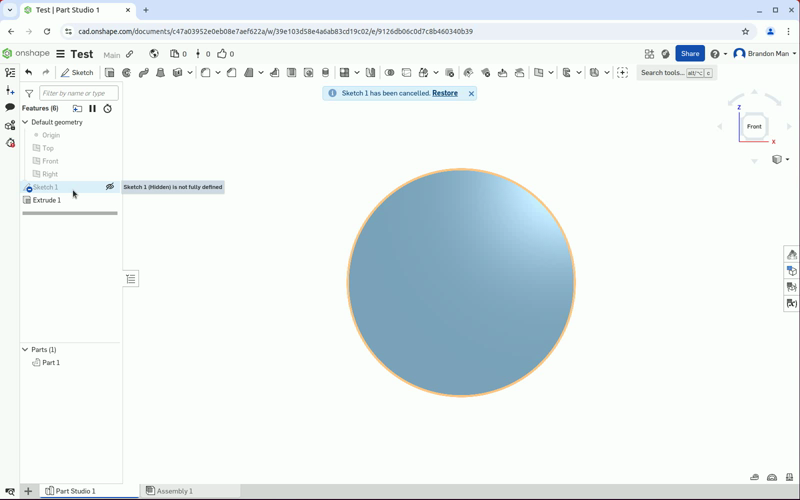
click(73, 189)
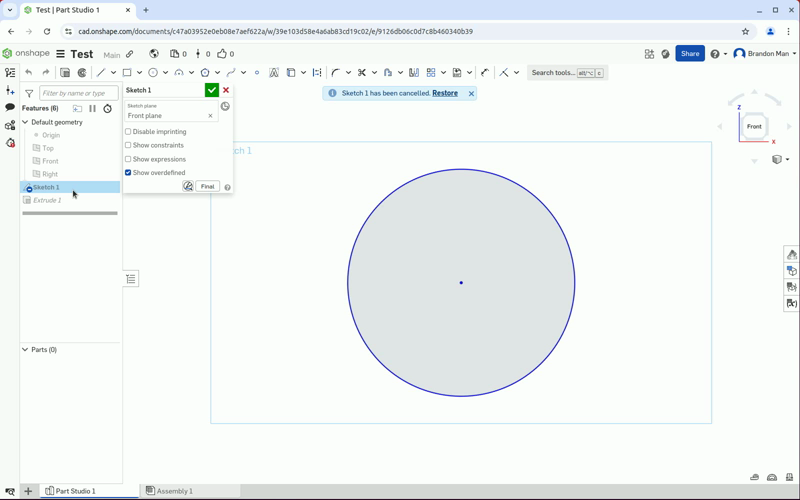
mouse_move(229, 92)
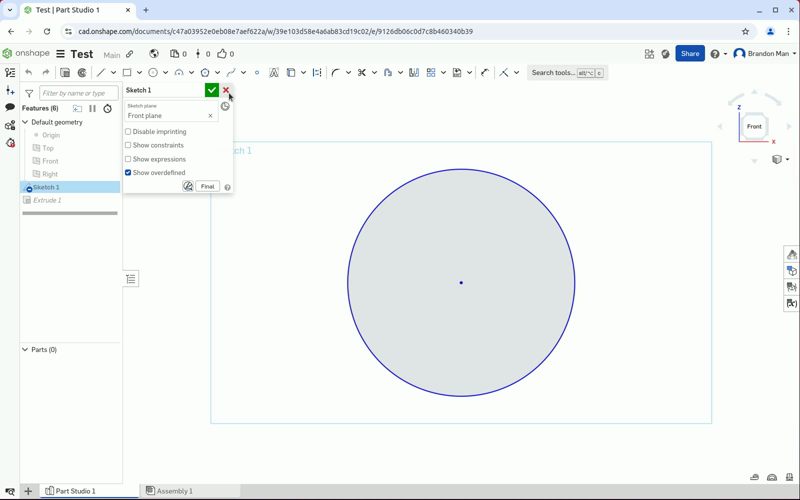
click(229, 92)
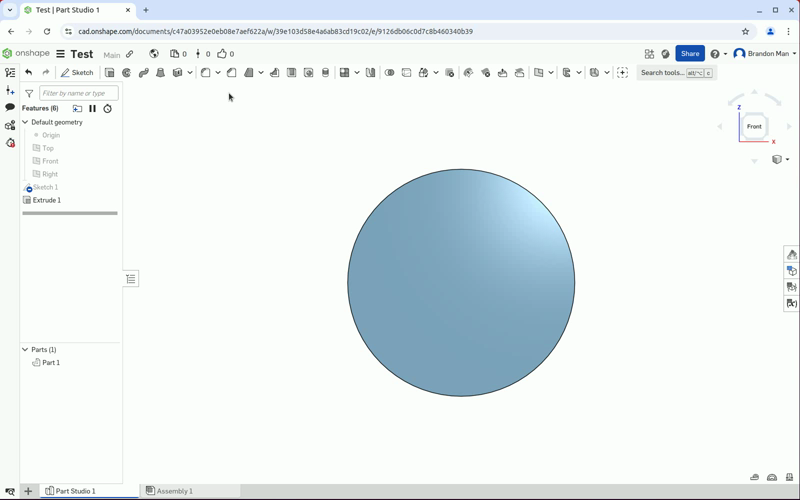
mouse_move(541, 75)
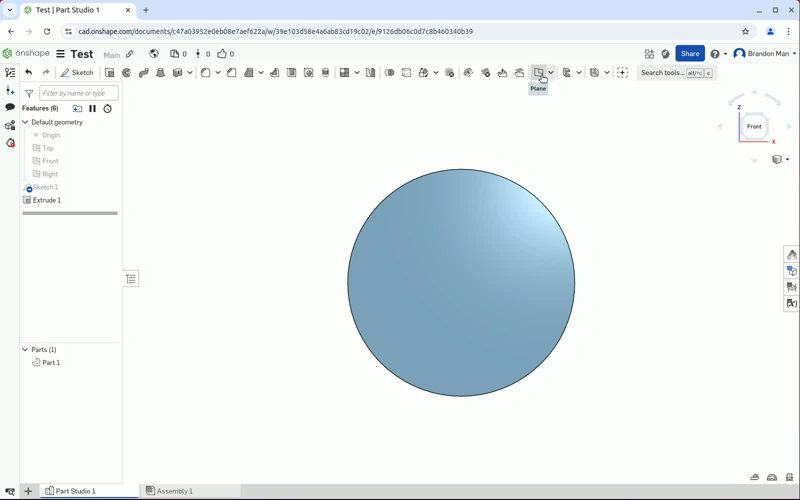
click(541, 75)
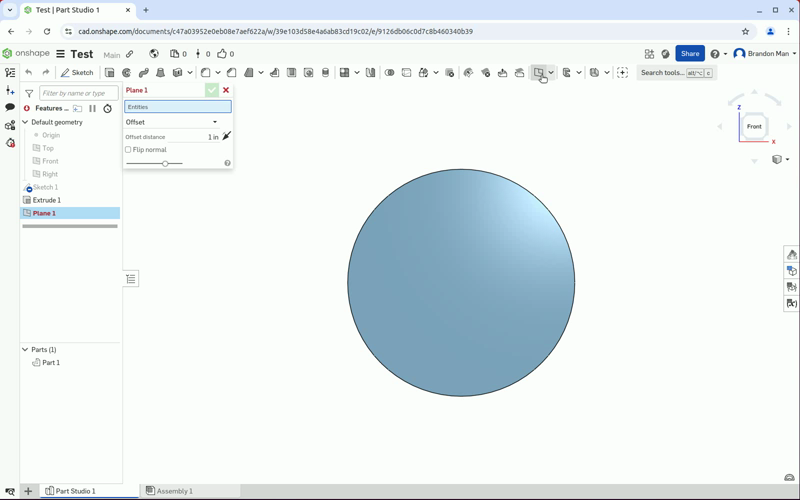
mouse_move(73, 163)
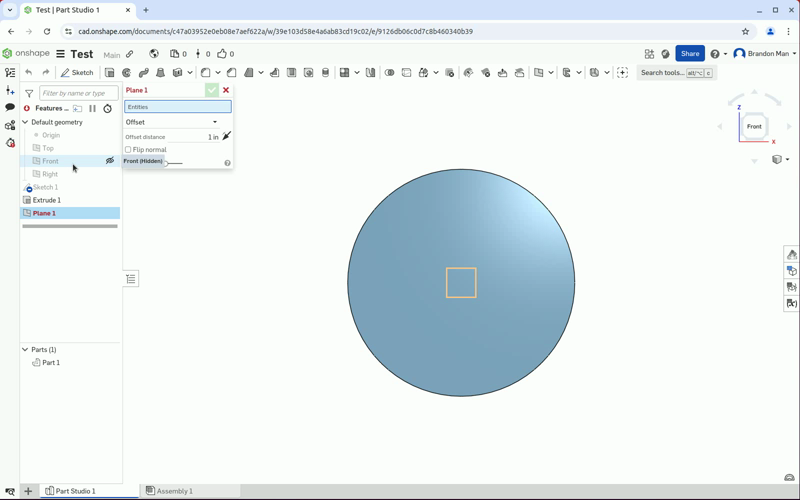
click(73, 163)
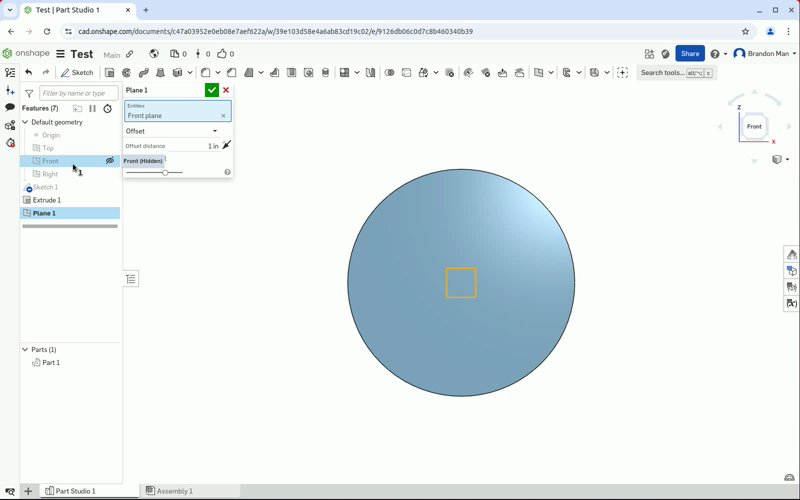
key(tab, 2)
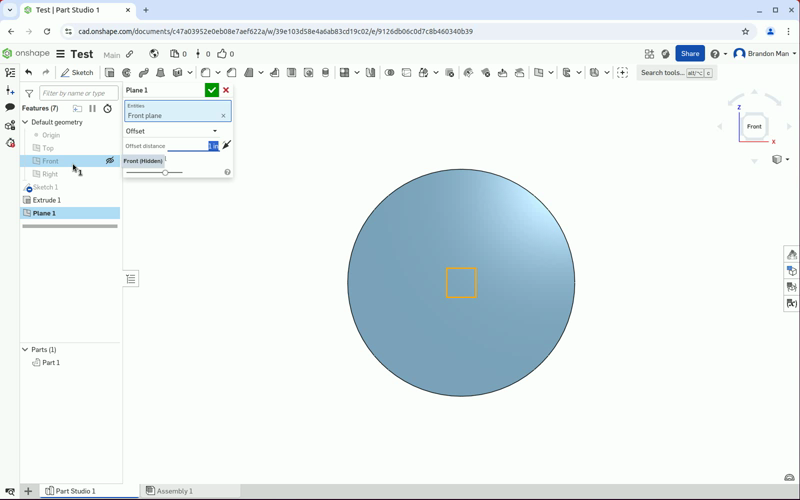
text(1.695)
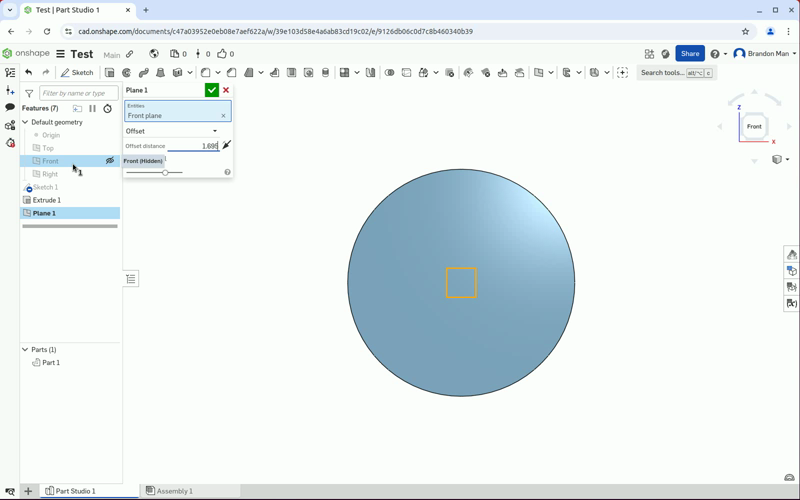
key(enter, 2)
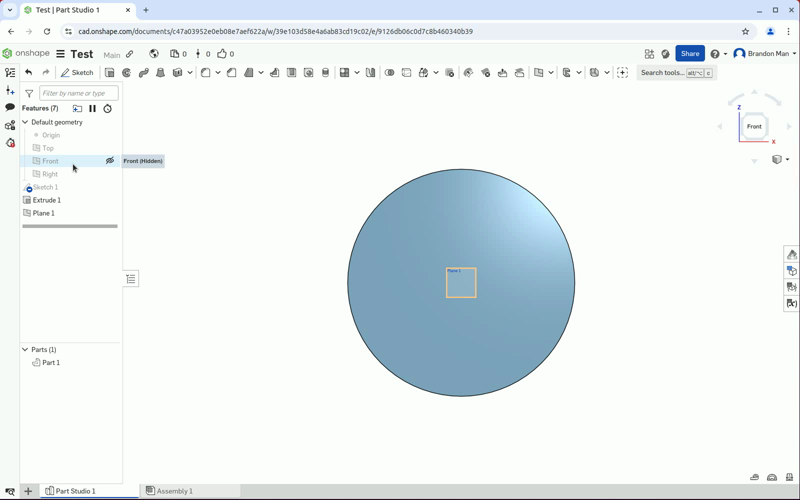
key(shift+s)
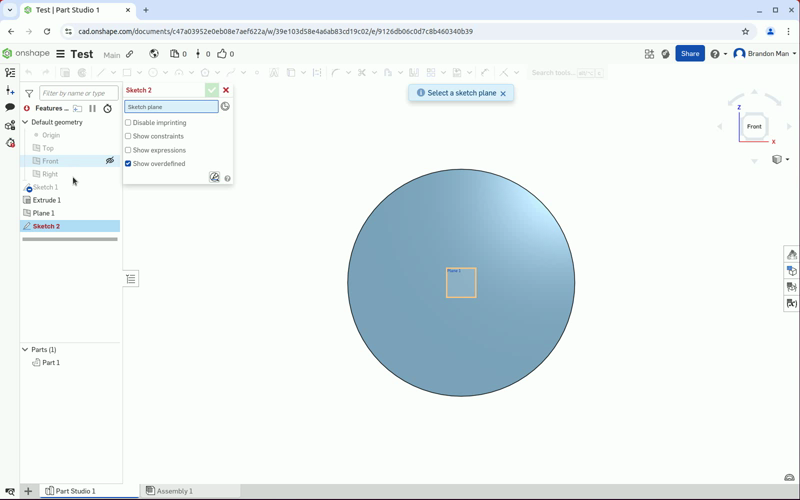
mouse_move(73, 215)
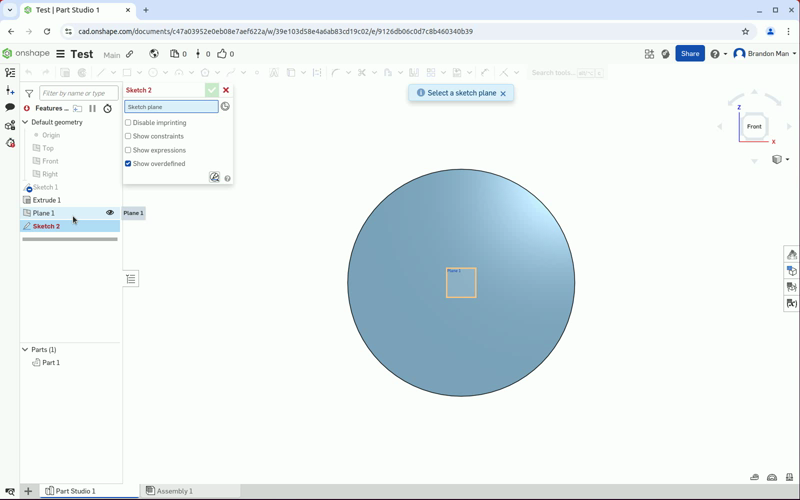
click(73, 215)
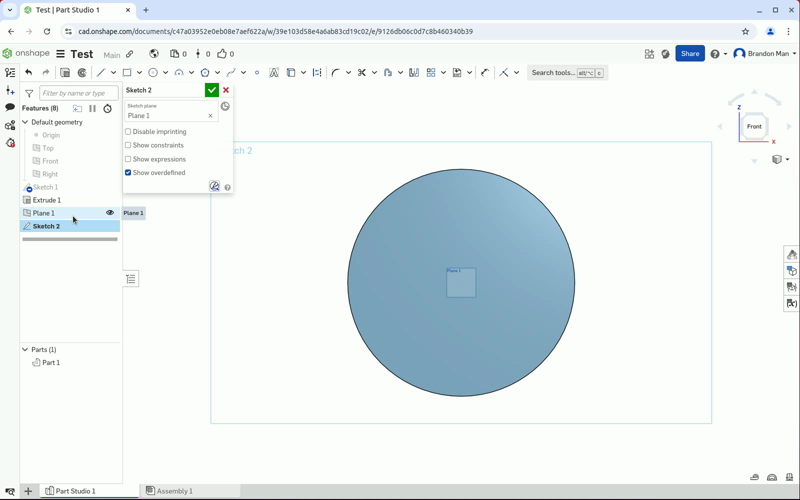
mouse_move(73, 352)
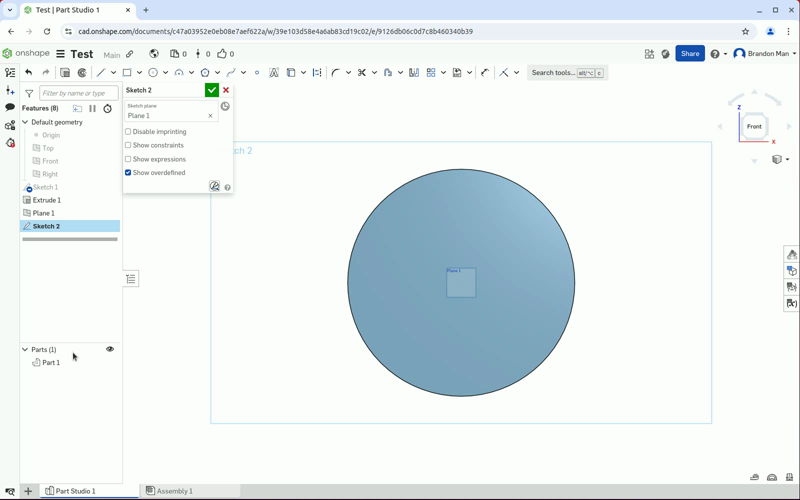
key(y)
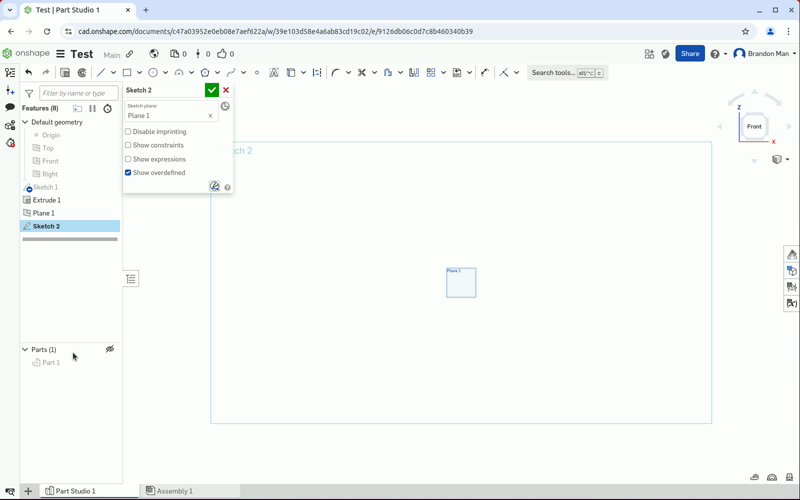
key(c)
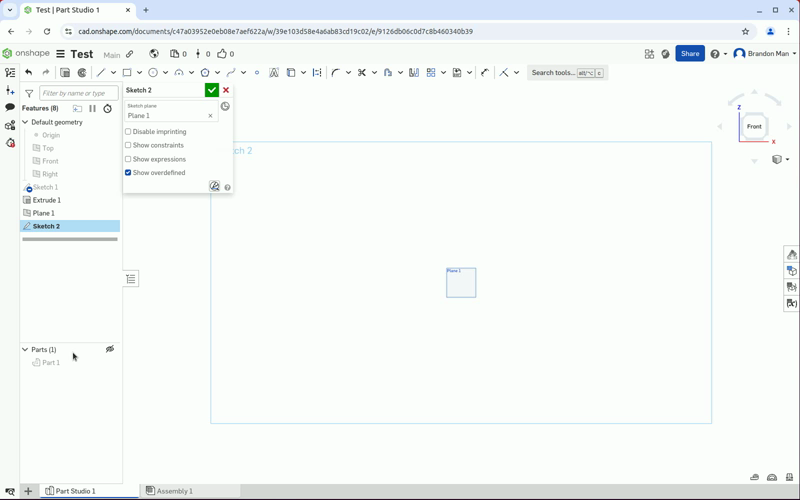
key_down(shift)
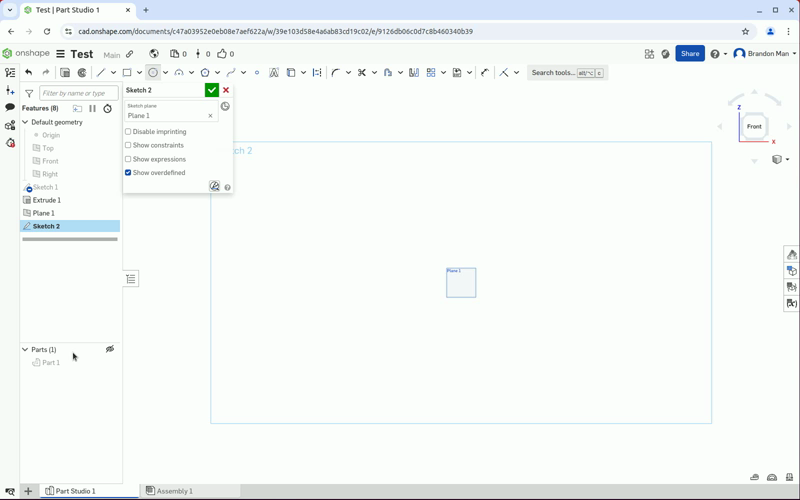
mouse_move(461, 282)
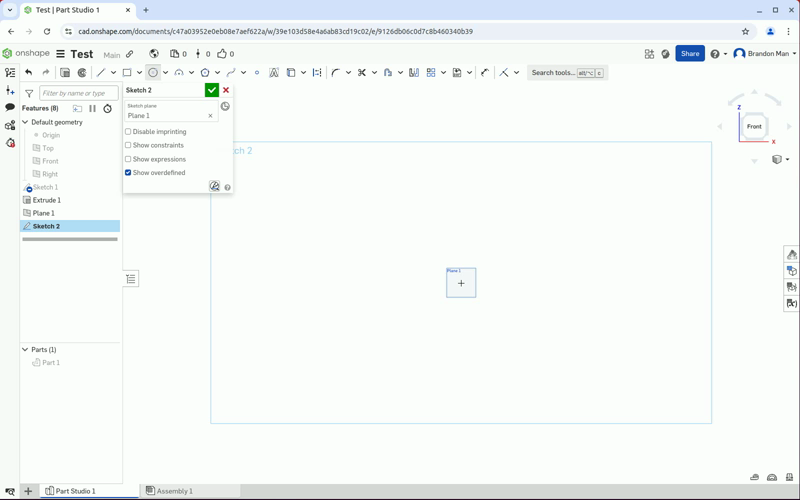
click(461, 282)
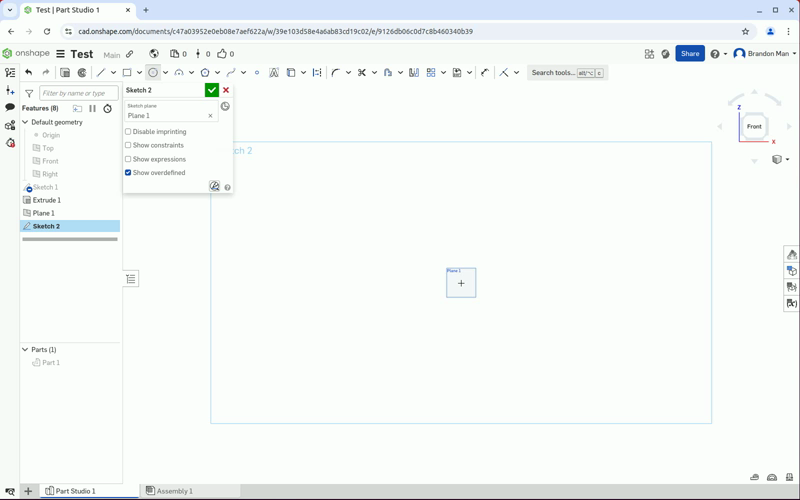
key_up(shift)
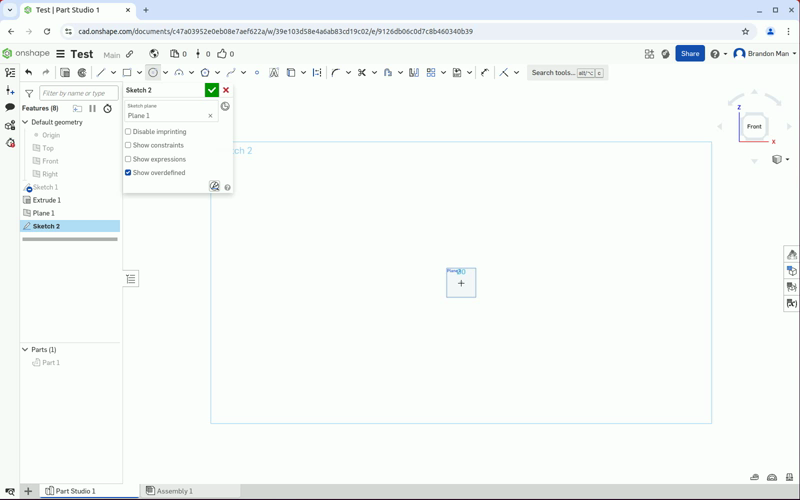
mouse_move(559, 282)
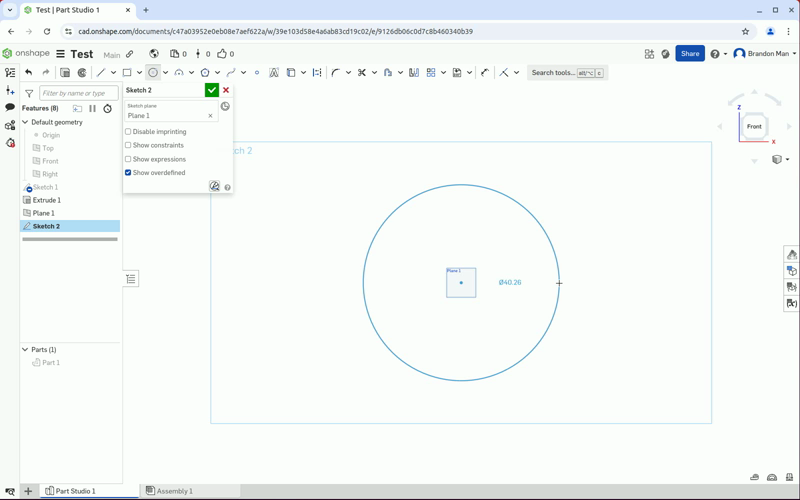
click(559, 282)
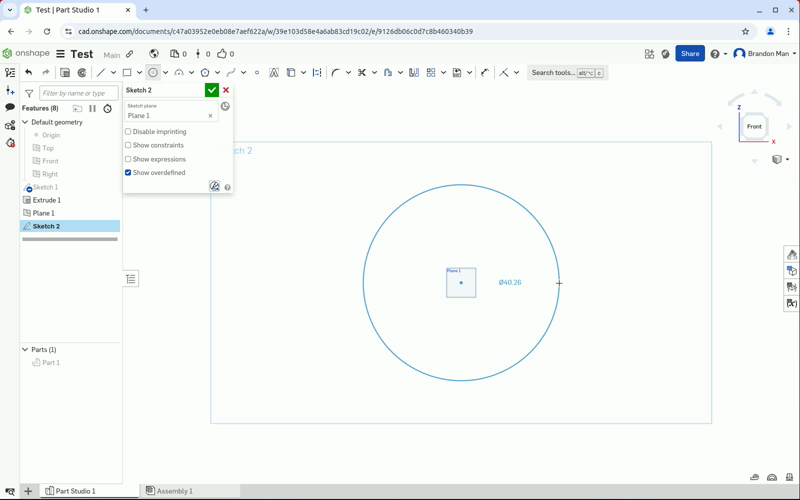
key(esc)
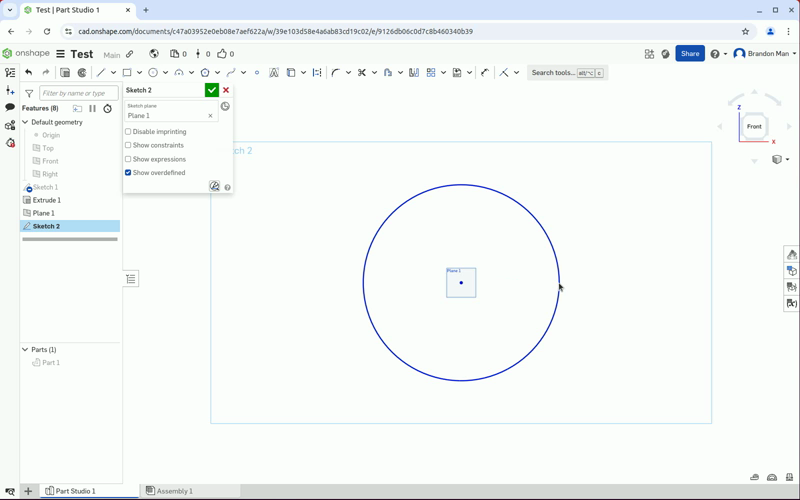
mouse_move(521, 241)
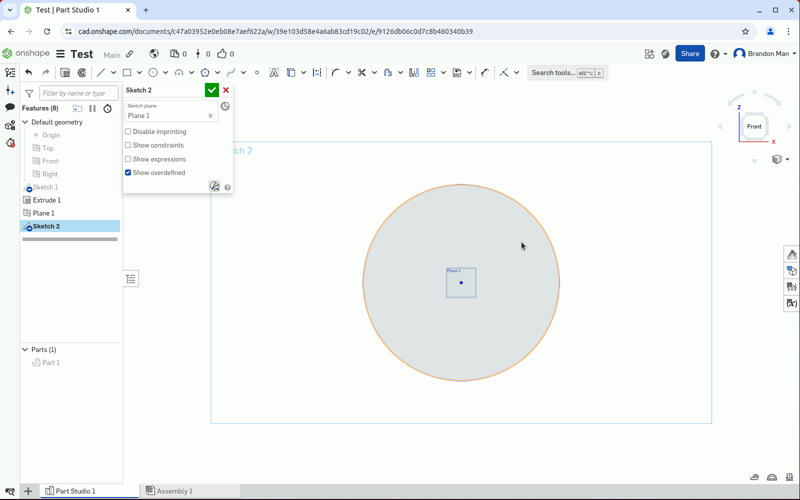
click(521, 241)
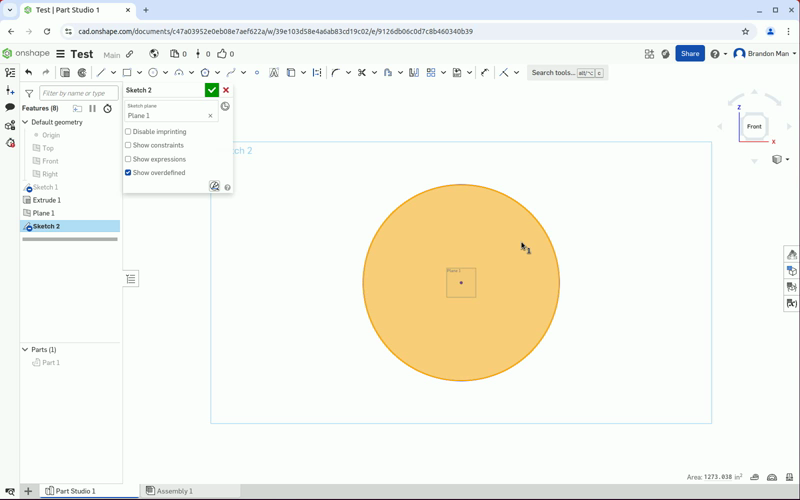
mouse_move(73, 352)
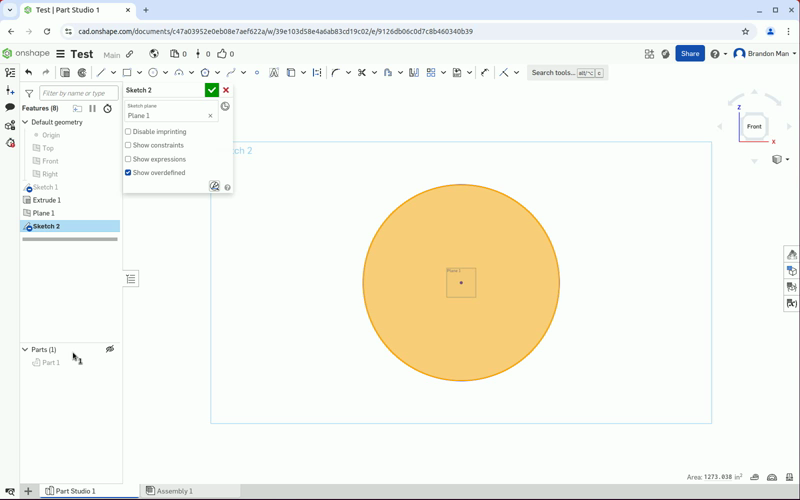
key(shift+y)
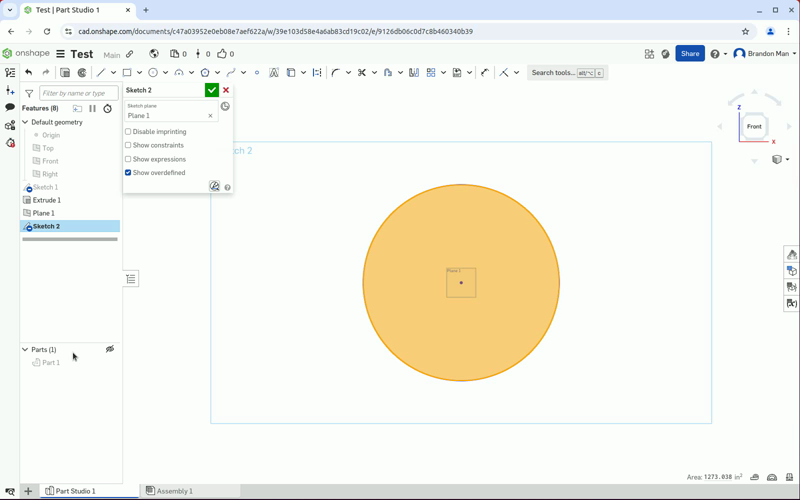
key(shift+e)
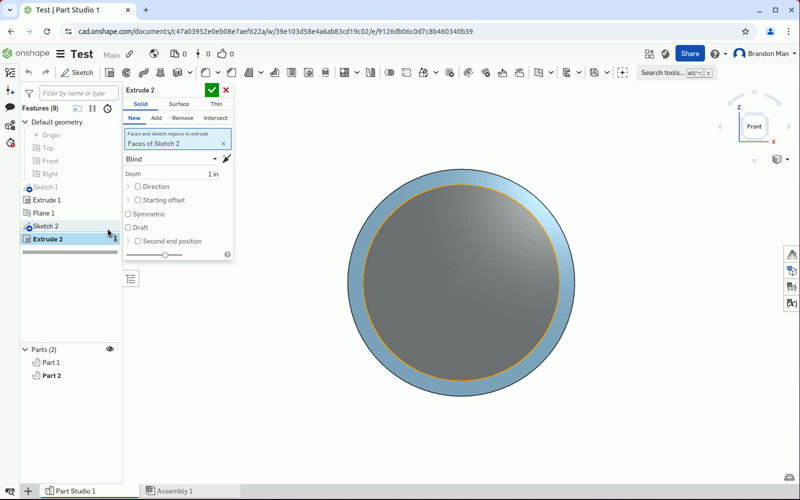
mouse_move(143, 106)
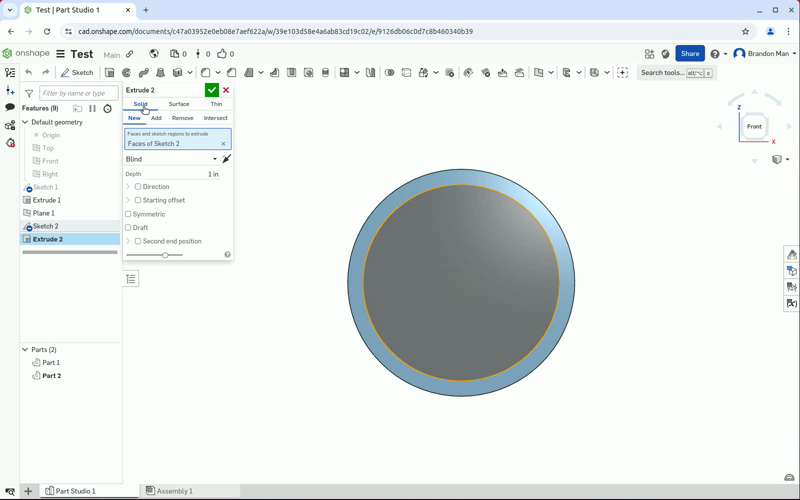
click(143, 106)
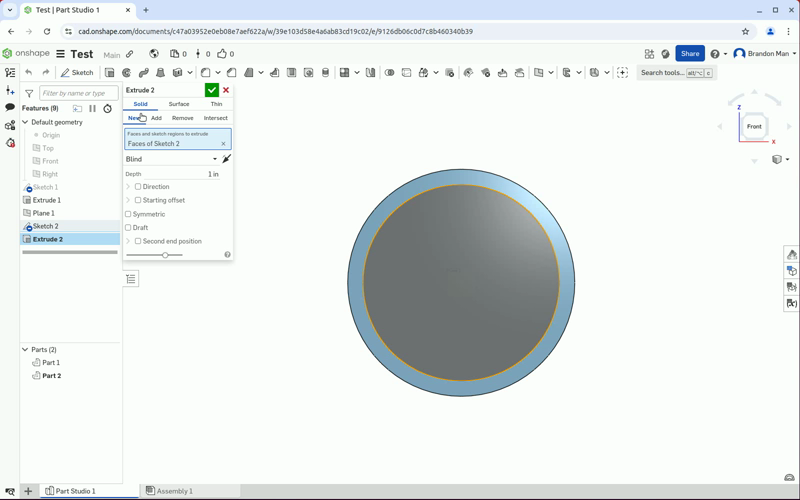
mouse_move(137, 120)
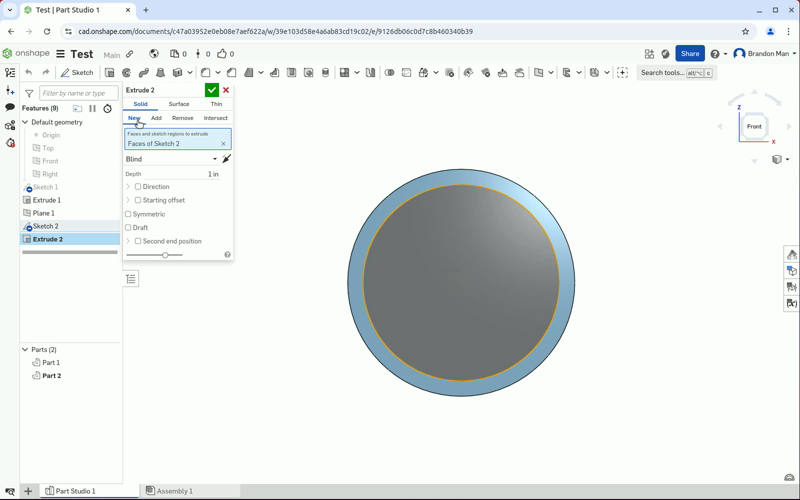
click(137, 120)
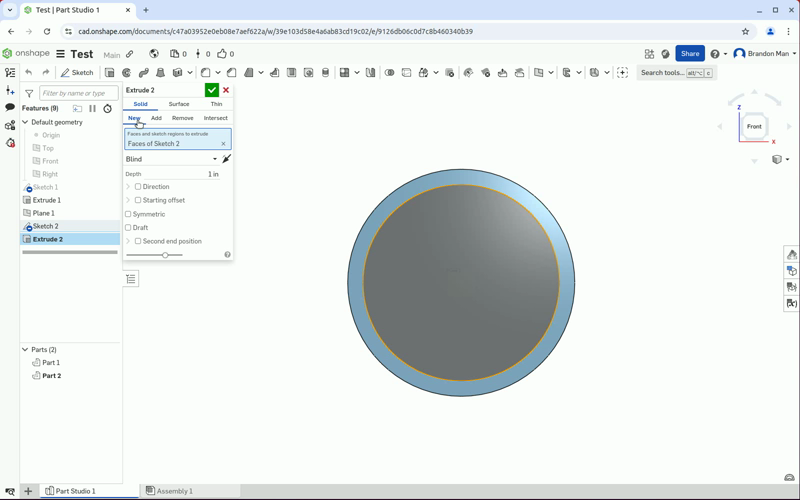
key(tab, 4)
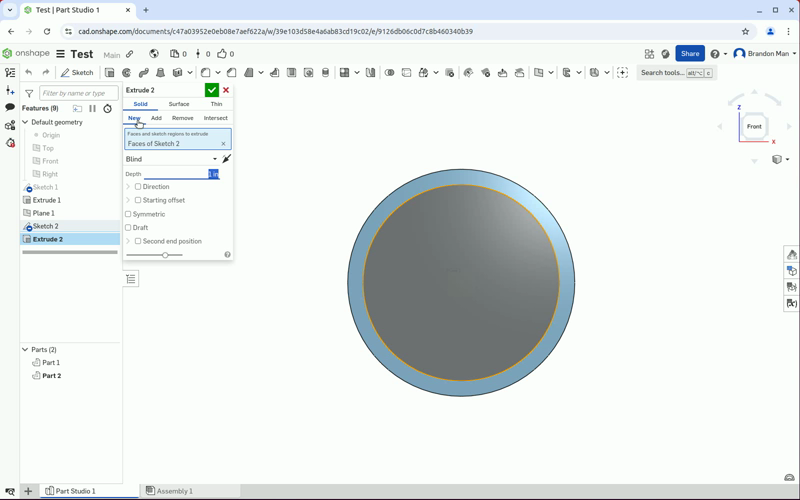
text(1.685)
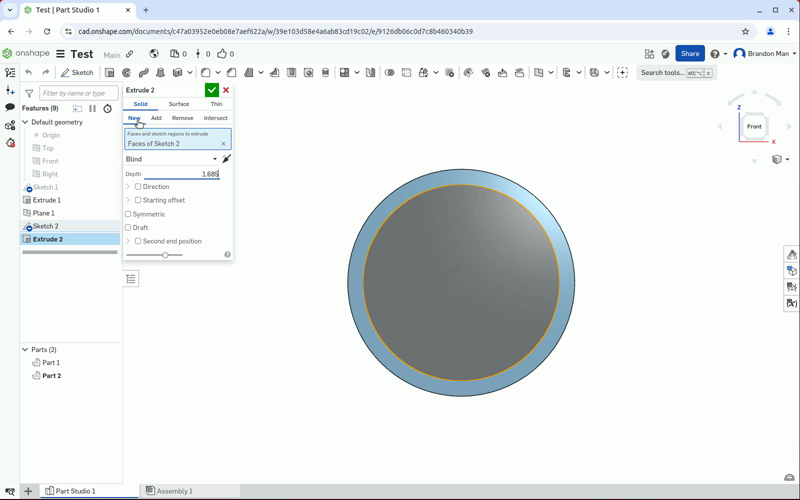
key(enter)
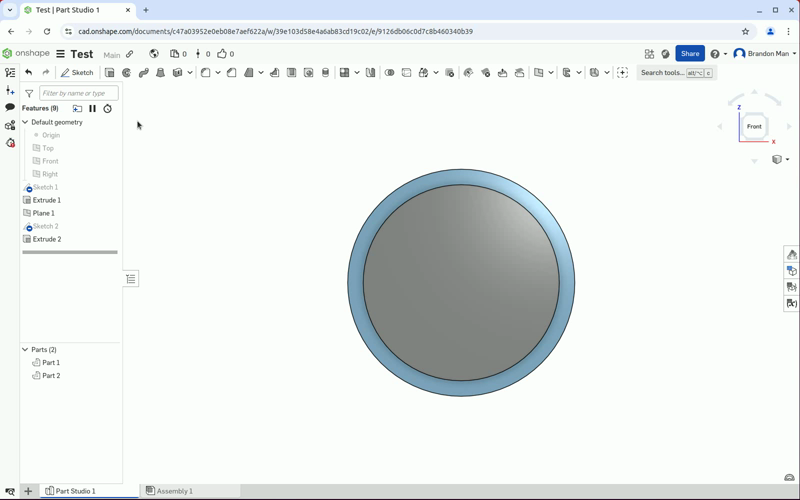
key(shift+h)
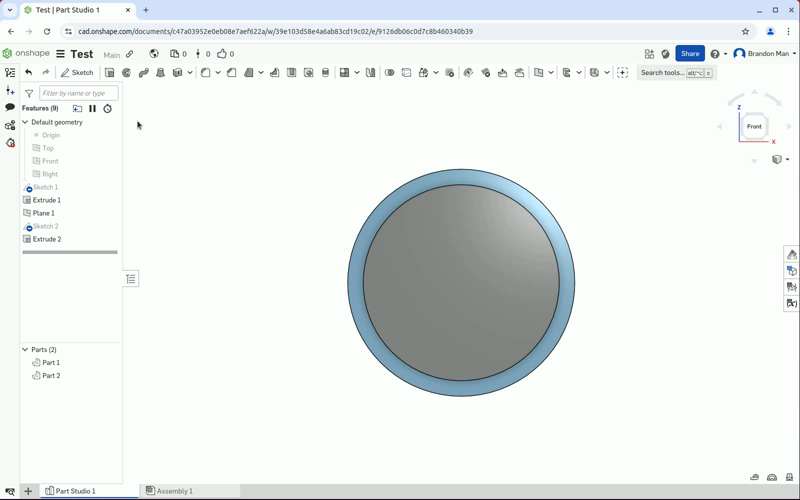
key(shift+h)
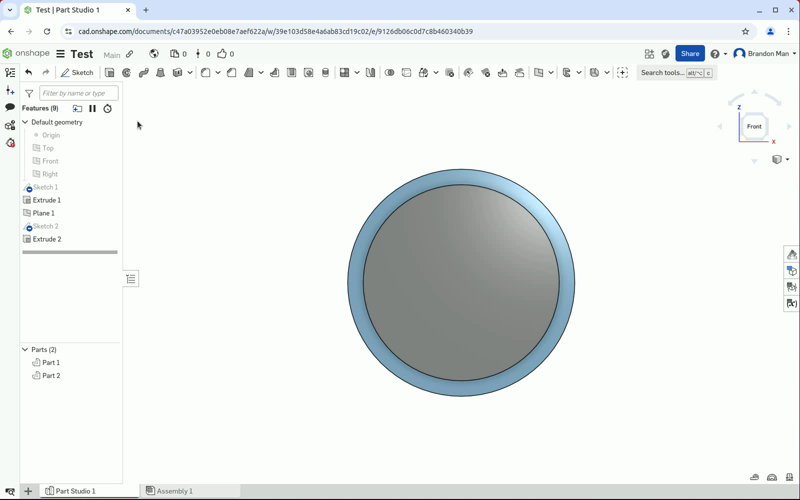
mouse_move(73, 189)
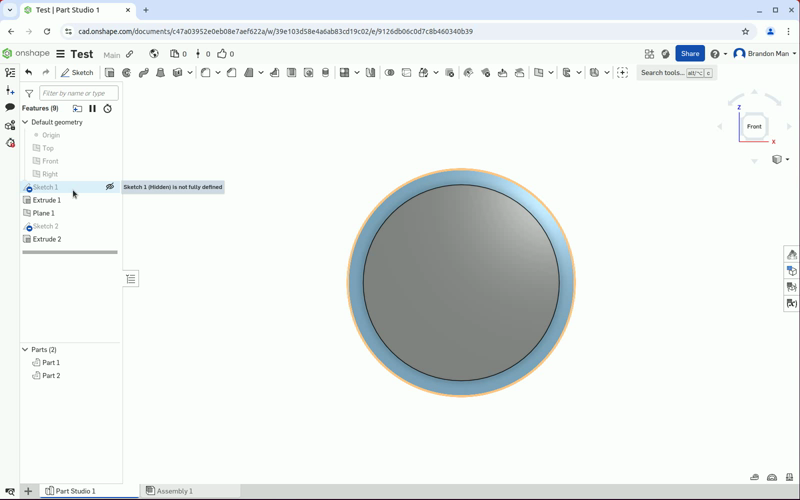
click(73, 189)
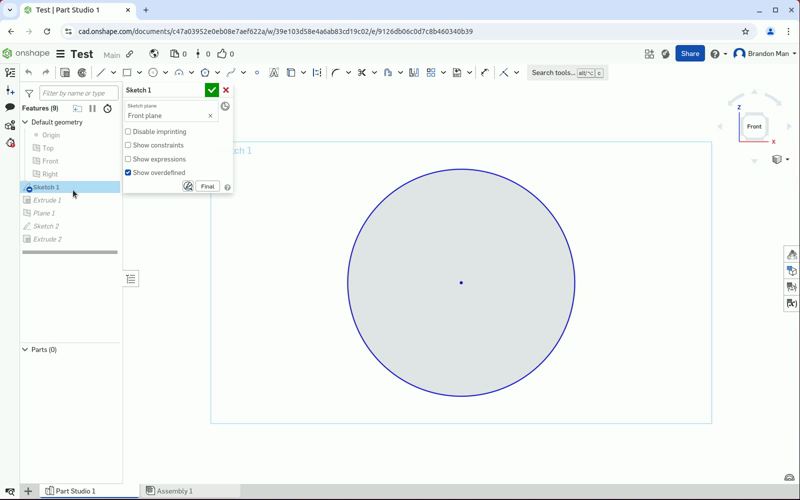
mouse_move(229, 92)
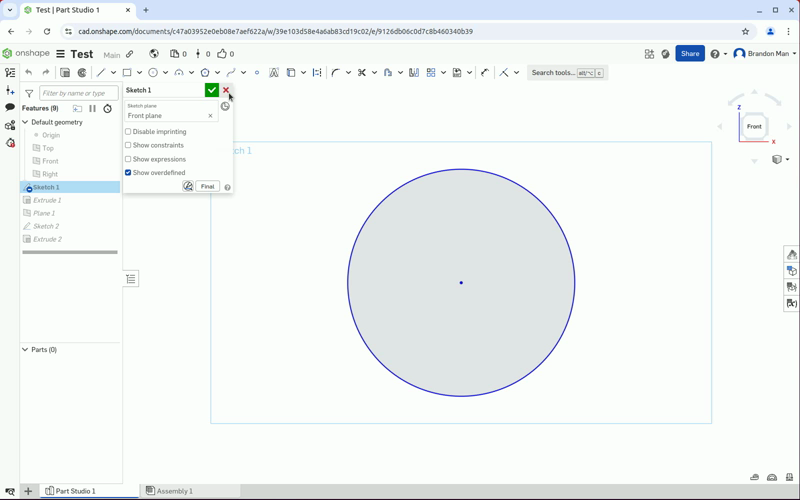
click(229, 92)
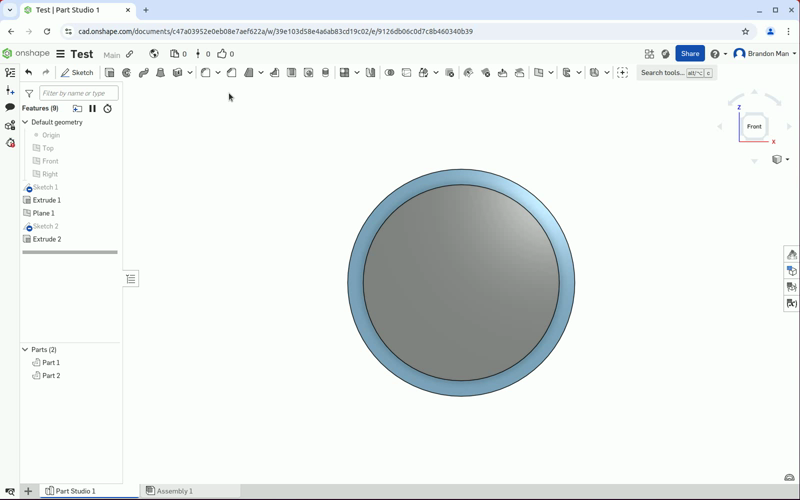
mouse_move(541, 75)
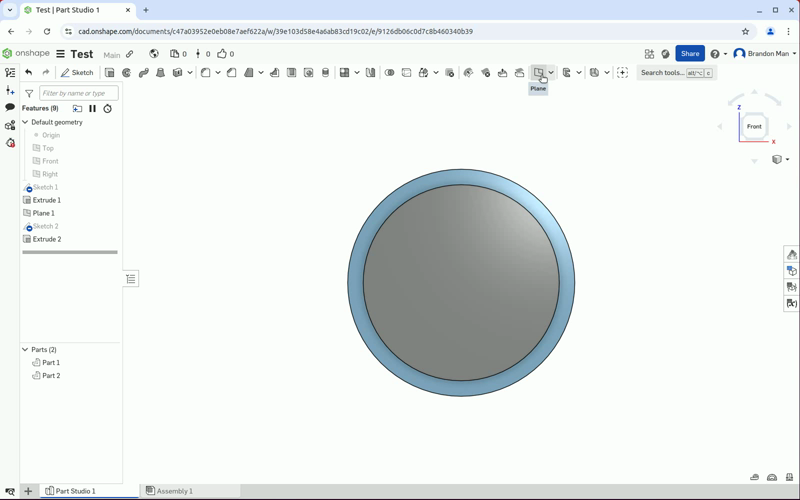
click(541, 75)
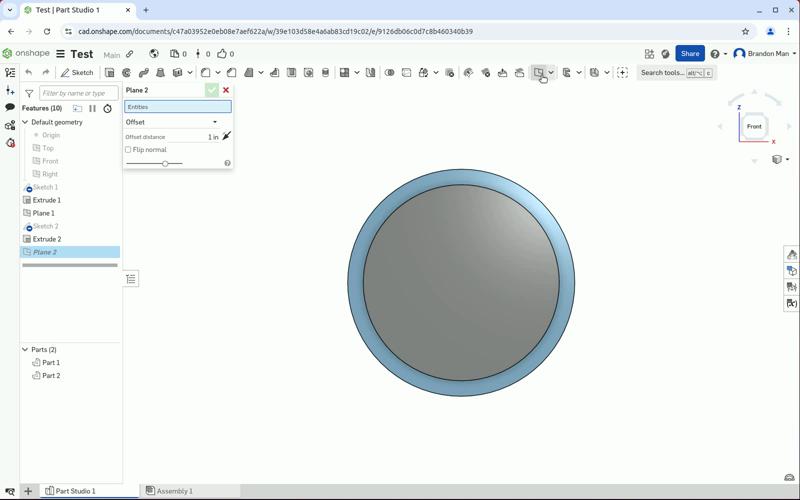
mouse_move(73, 163)
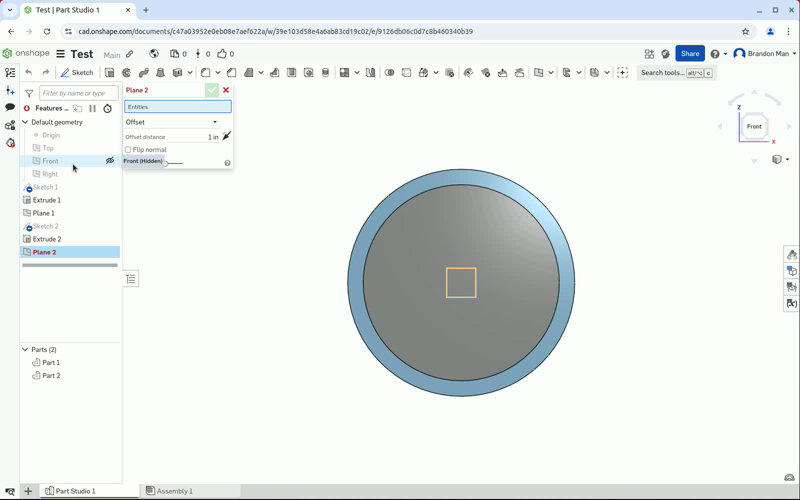
click(73, 163)
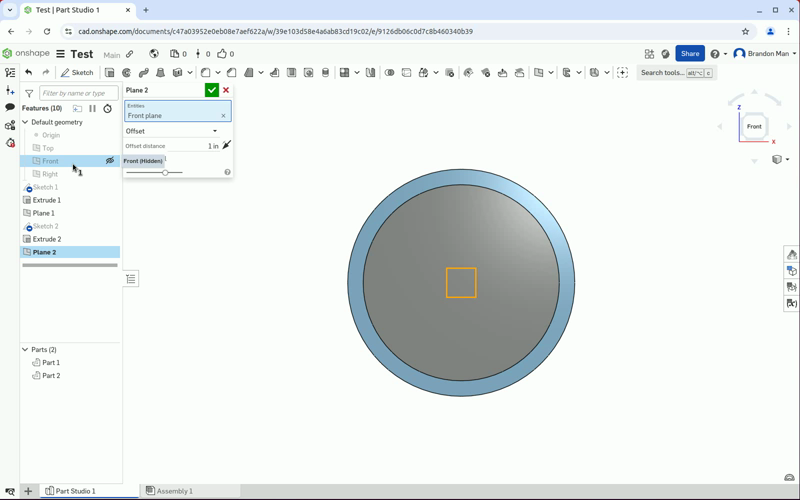
key(tab, 2)
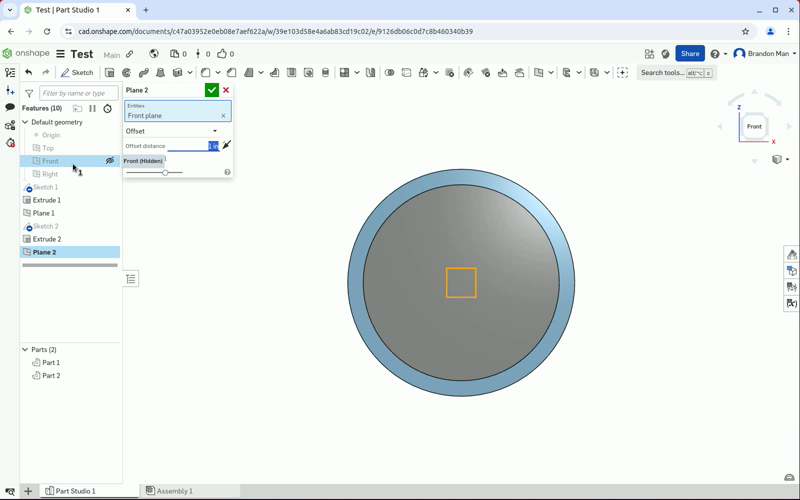
text(3.358)
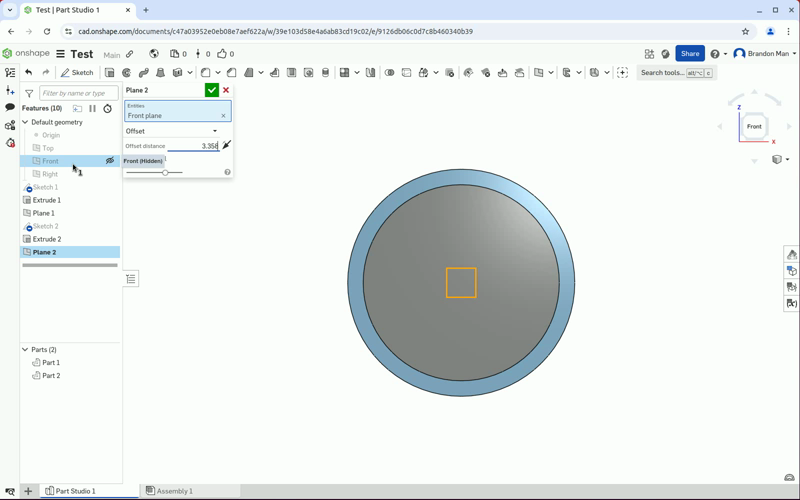
key(enter, 2)
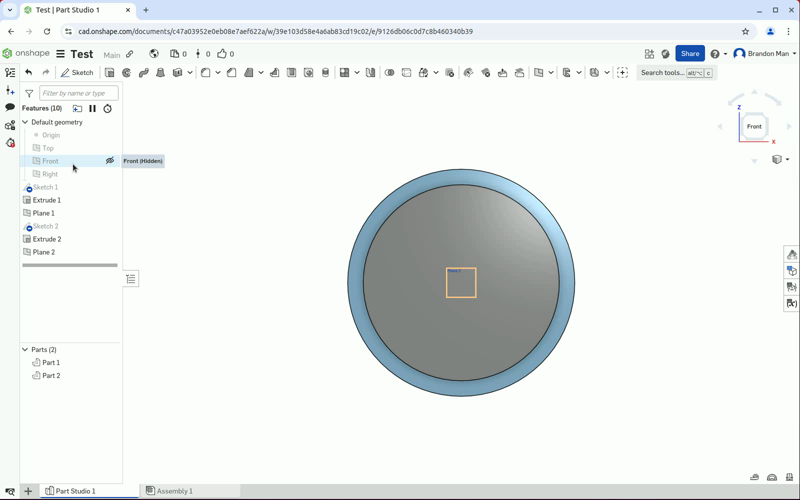
key(shift+s)
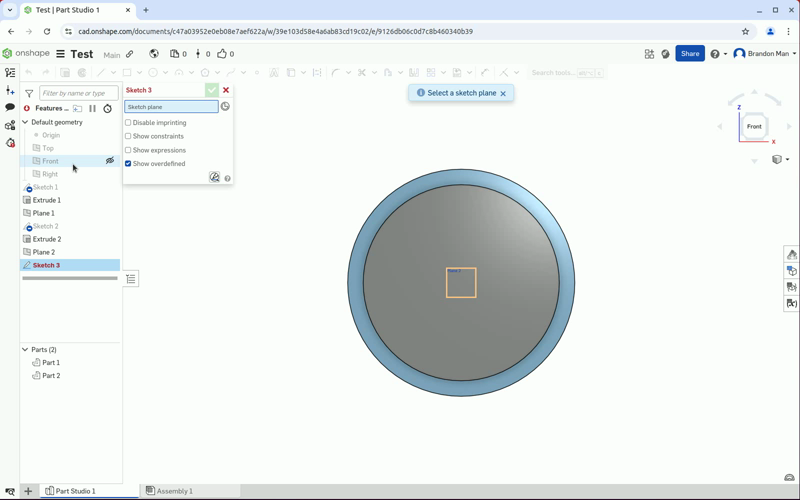
mouse_move(73, 254)
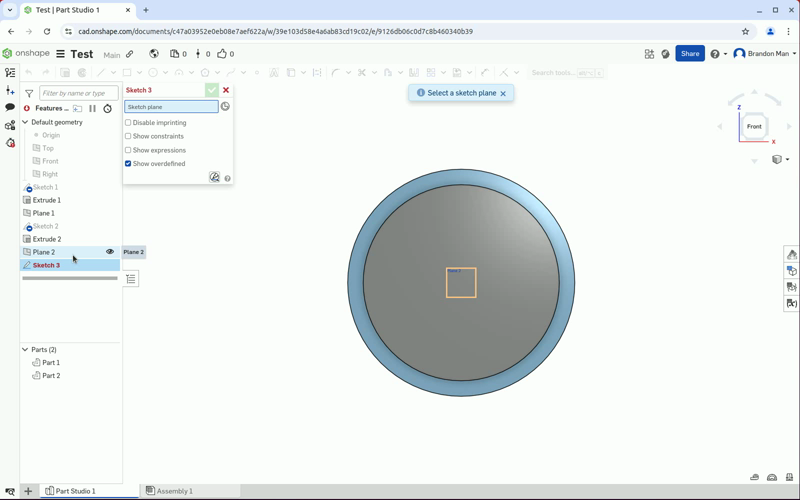
click(73, 254)
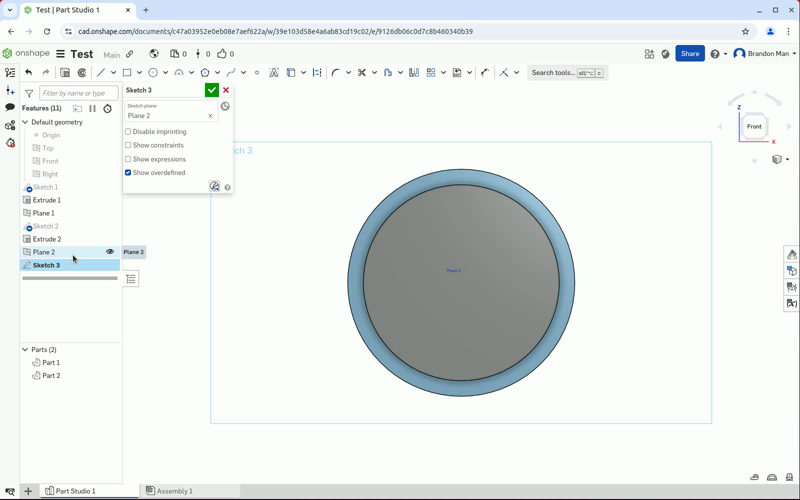
mouse_move(73, 352)
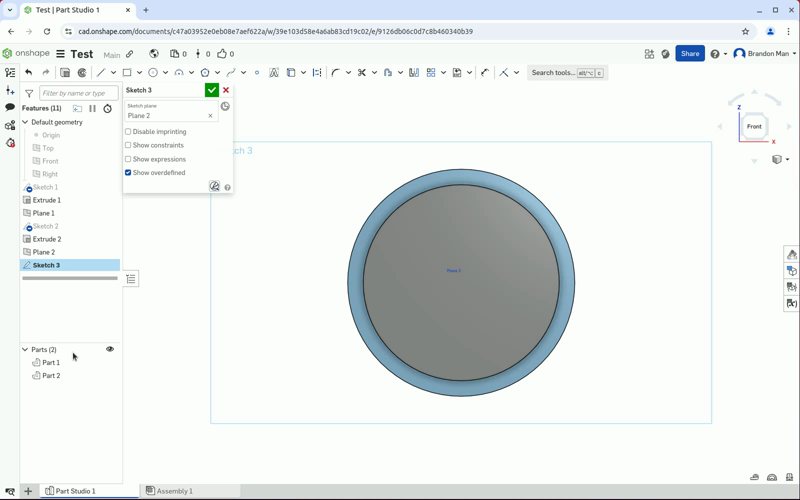
key(y)
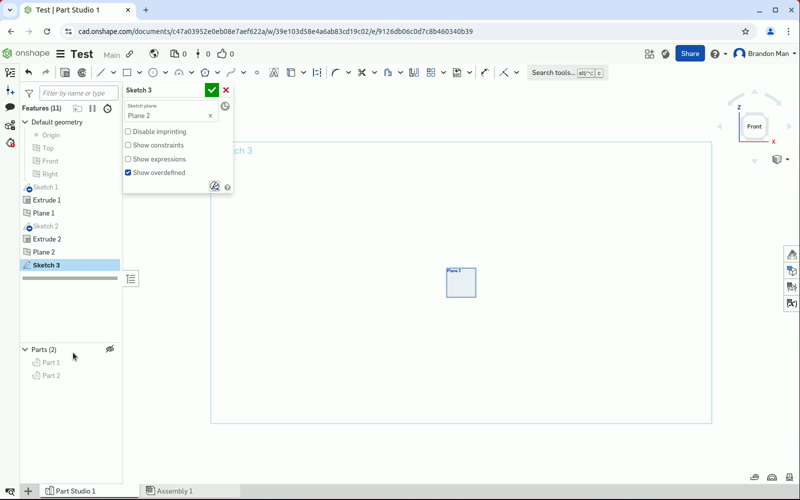
key(c)
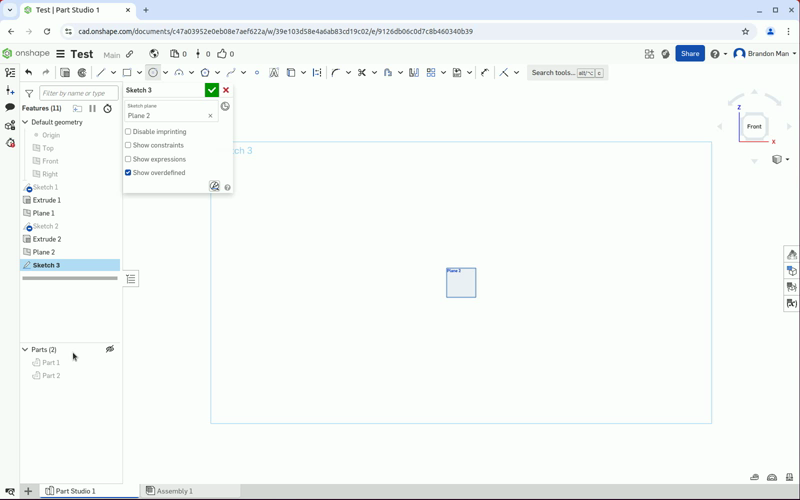
key_down(shift)
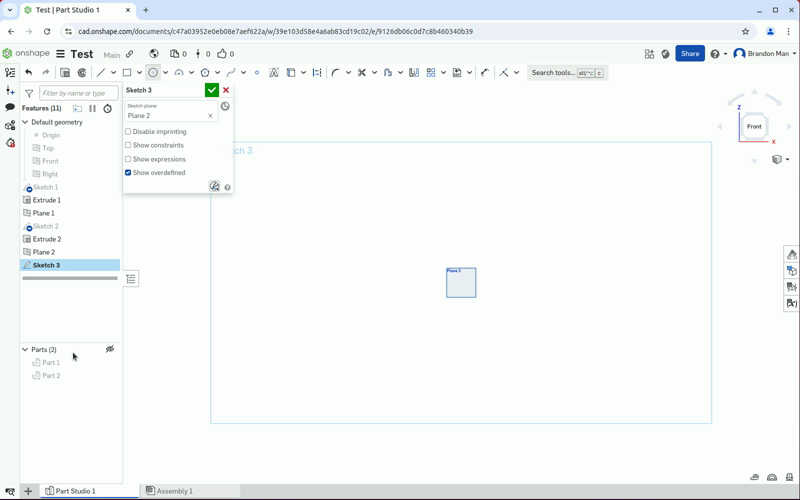
mouse_move(461, 282)
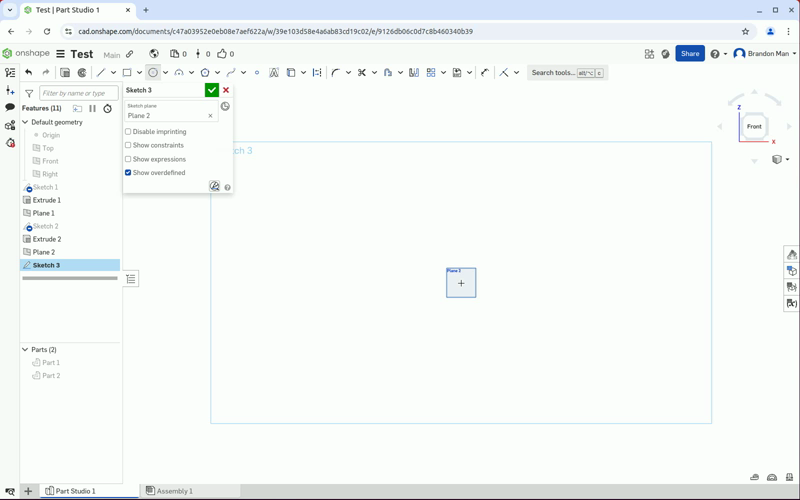
click(461, 282)
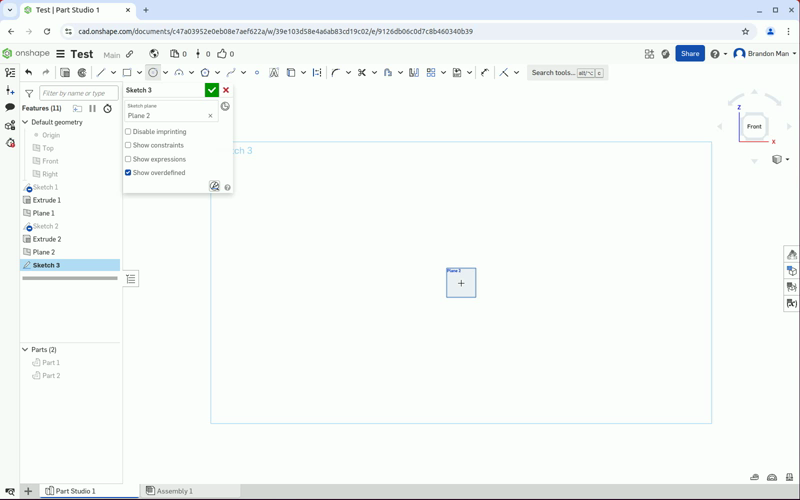
key_up(shift)
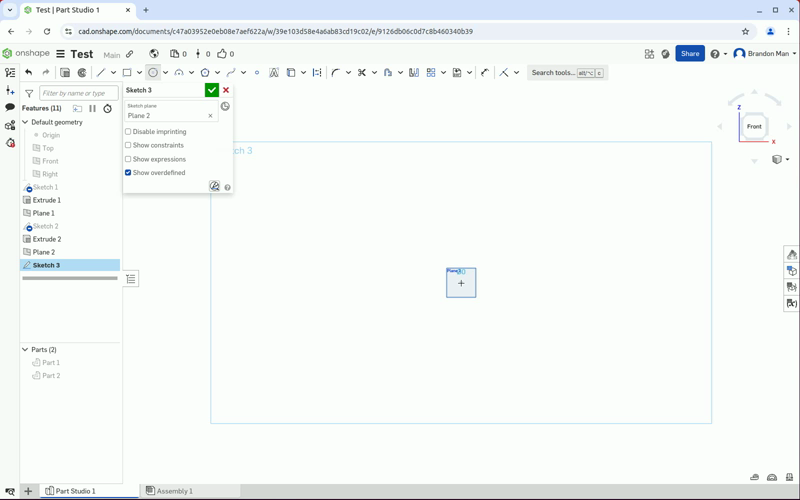
mouse_move(555, 282)
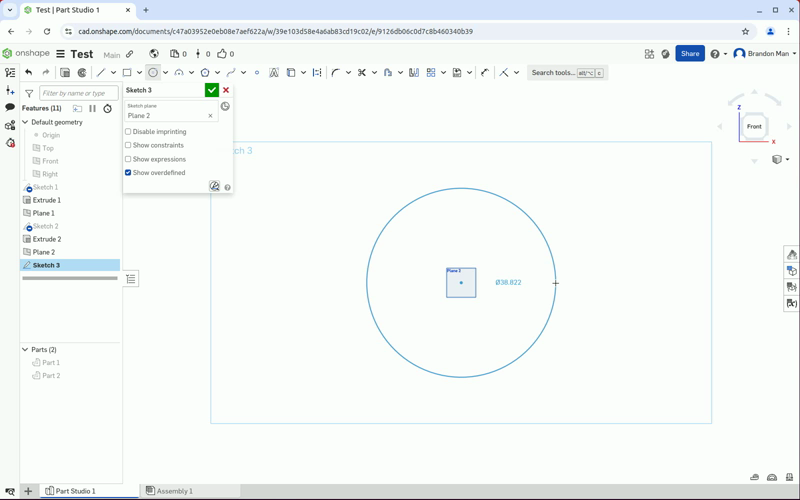
click(555, 282)
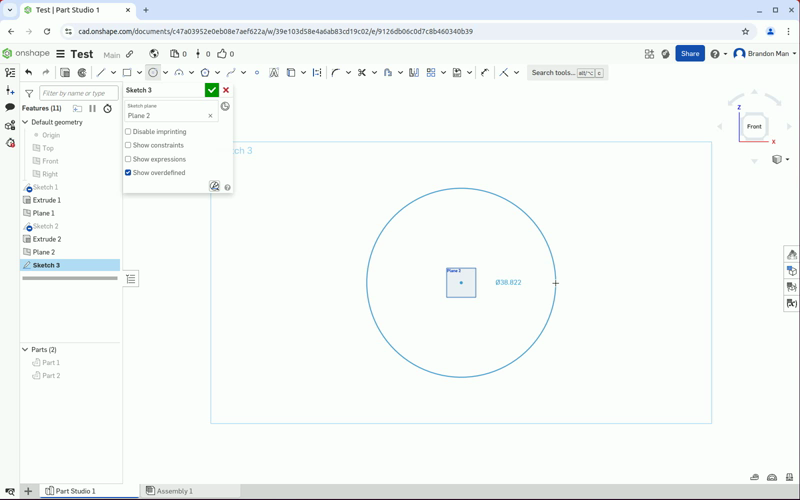
key(esc)
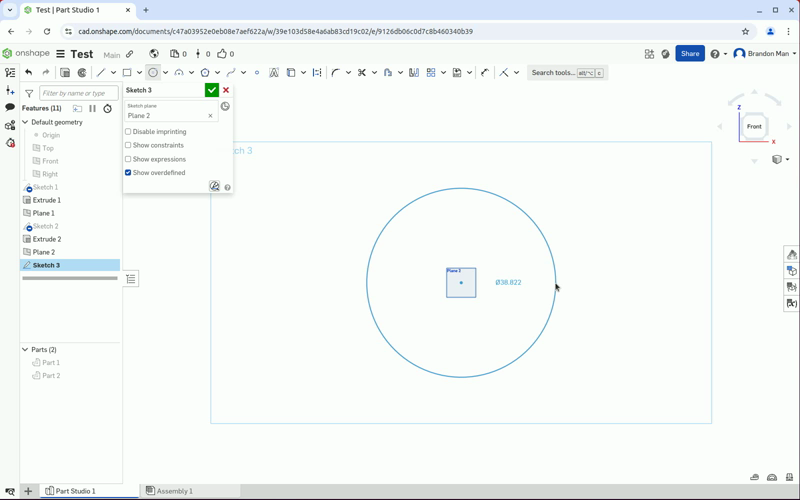
mouse_move(517, 325)
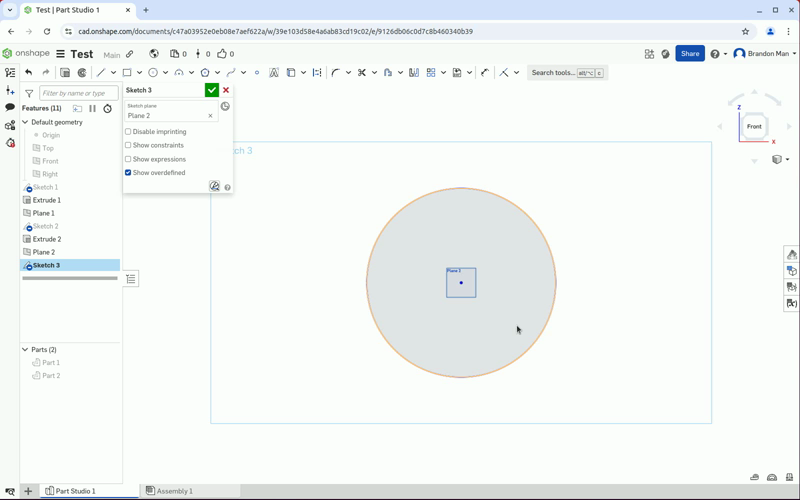
click(517, 325)
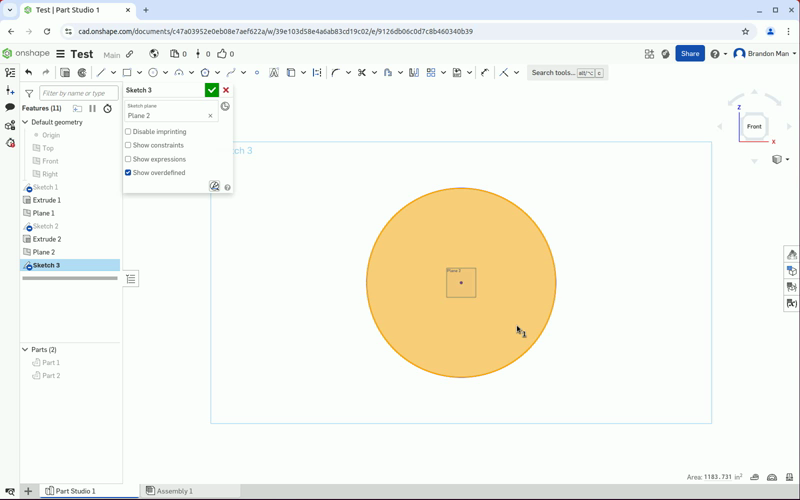
mouse_move(73, 352)
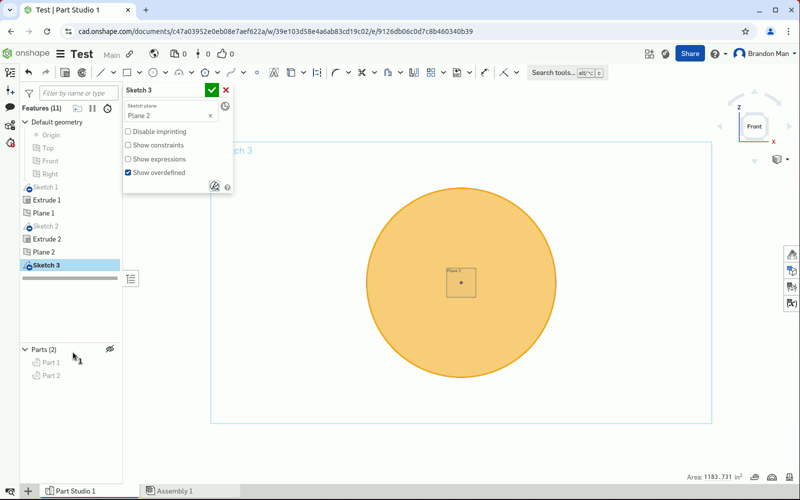
key(shift+y)
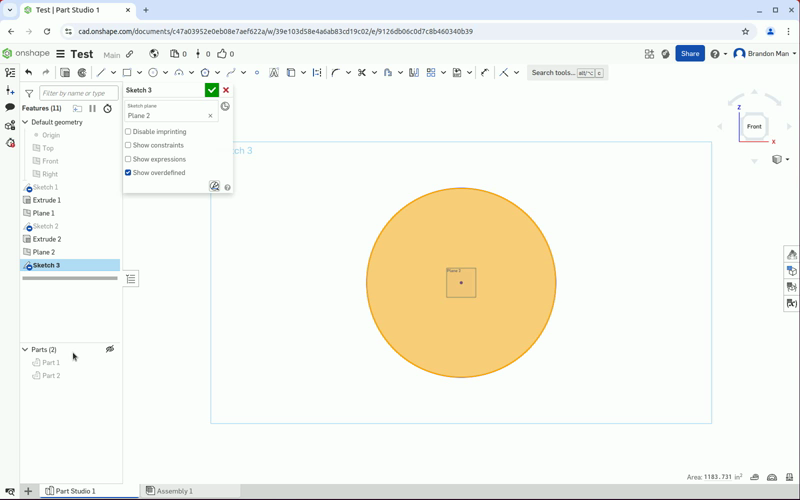
key(shift+e)
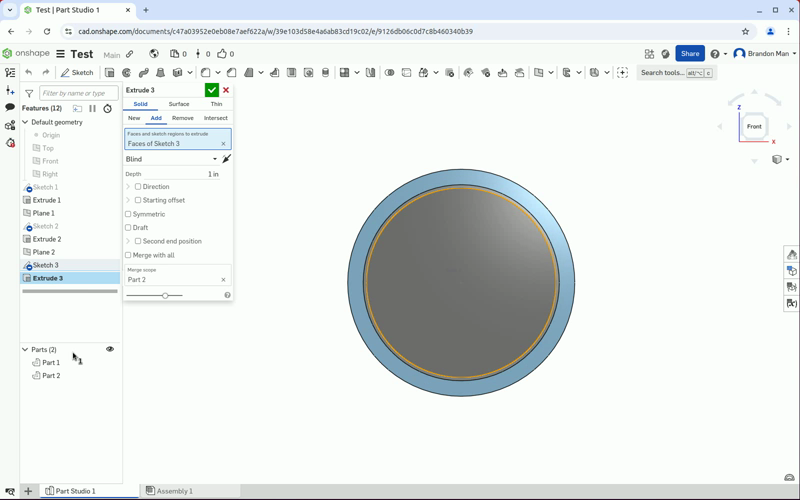
mouse_move(143, 106)
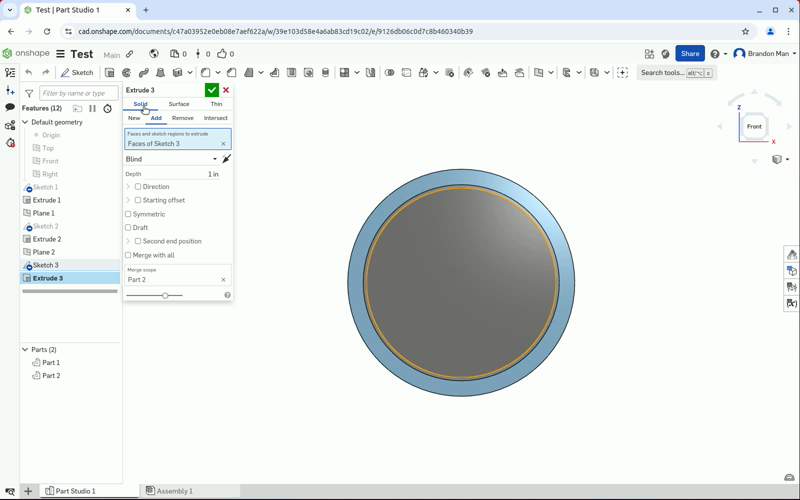
click(143, 106)
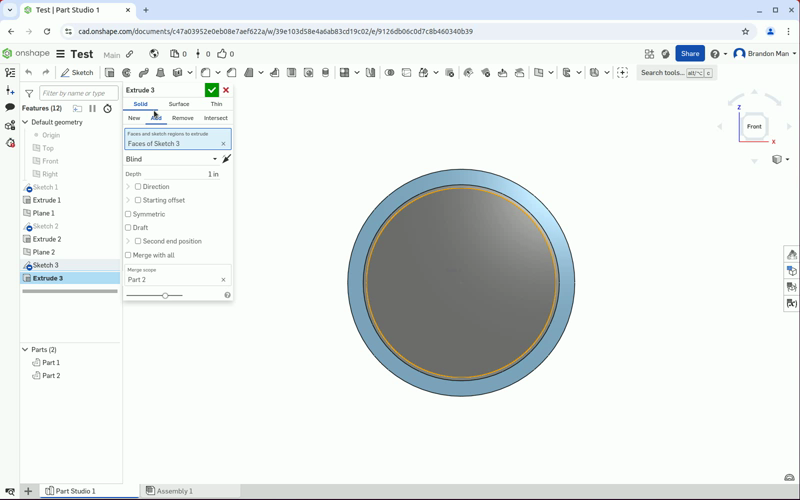
mouse_move(186, 120)
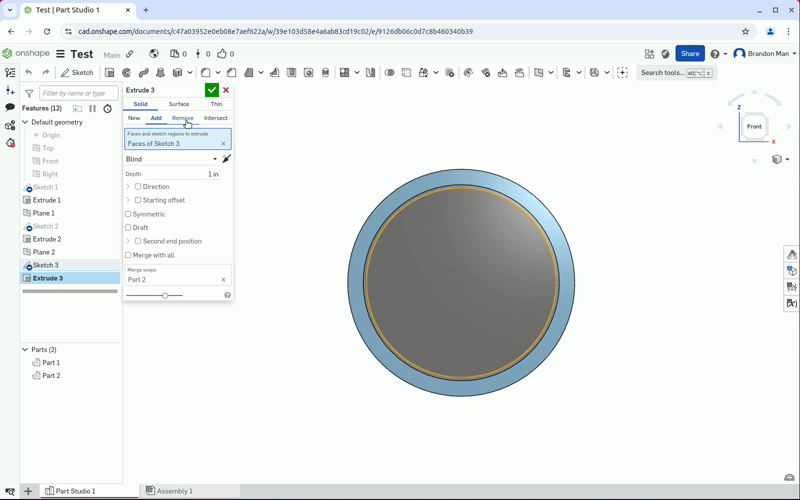
click(186, 120)
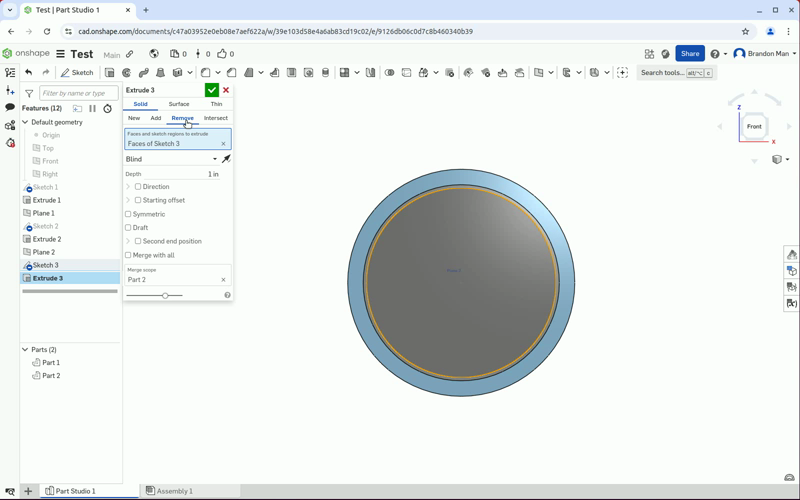
key(tab, 4)
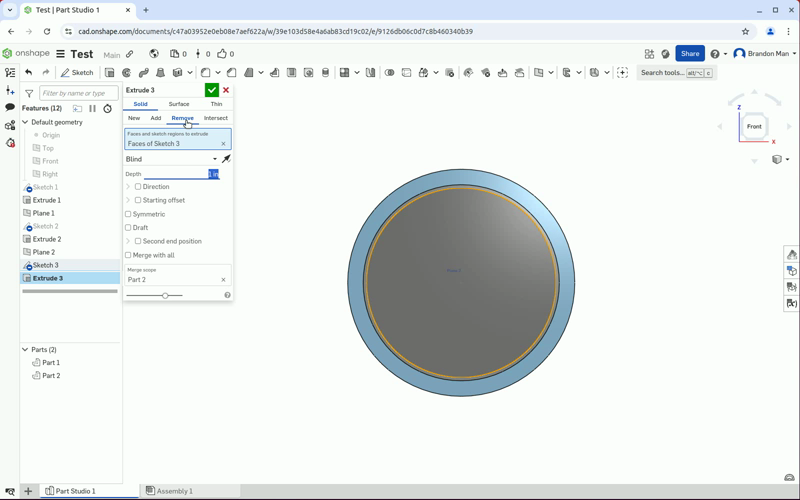
text(1.685)
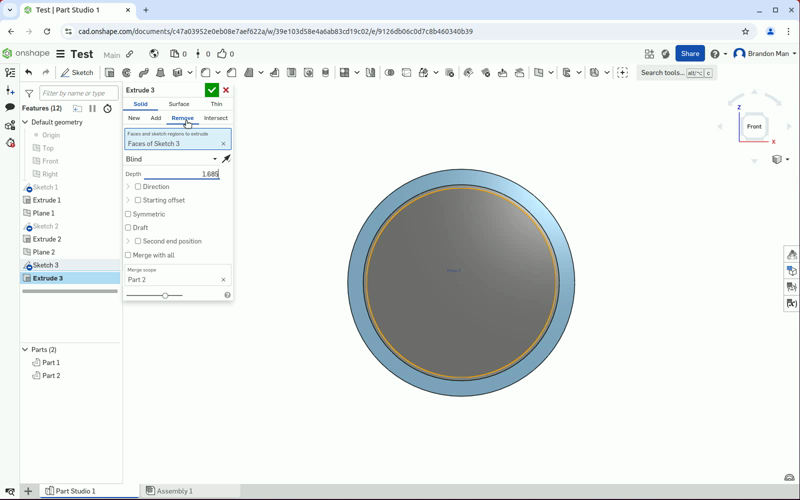
key(tab, 6)
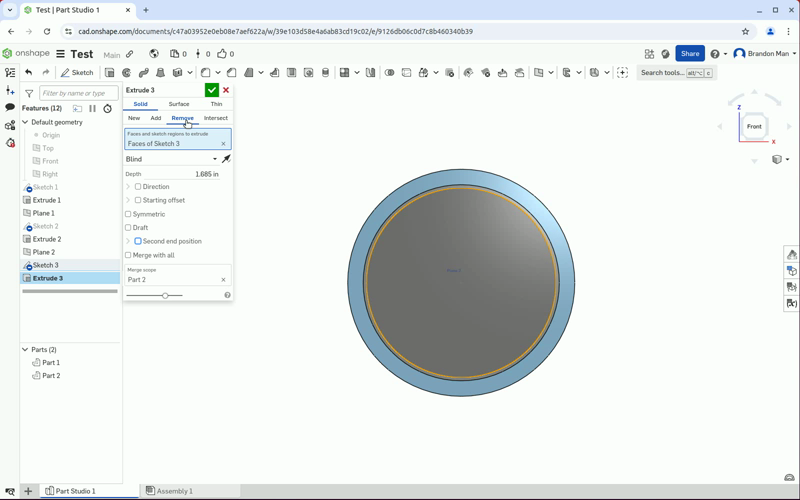
key(space)
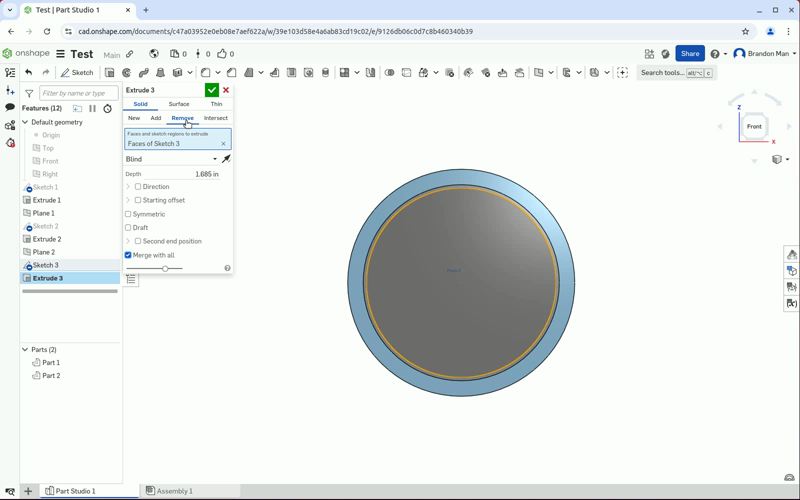
key(enter)
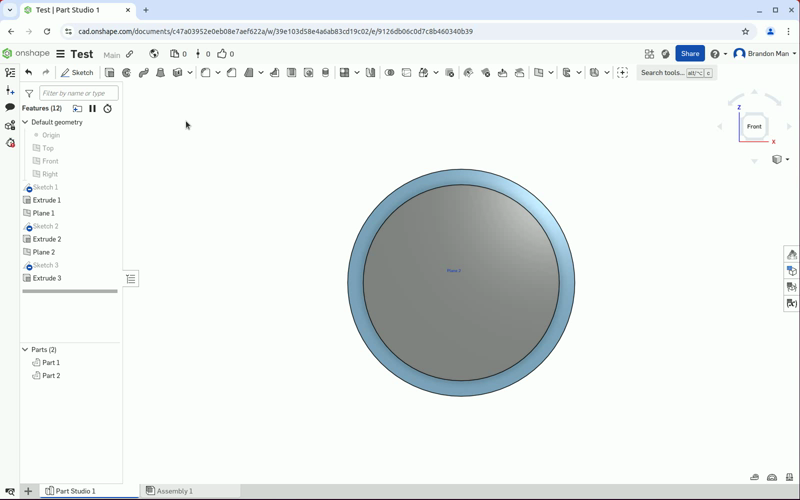
key(shift+h)
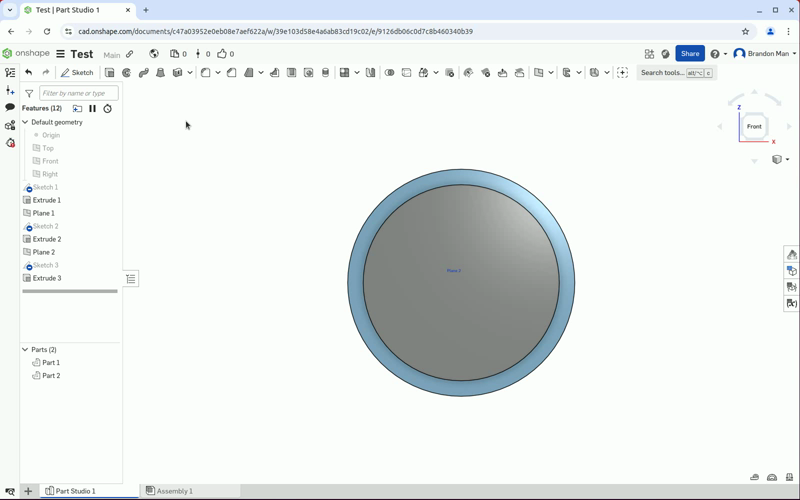
key(shift+h)
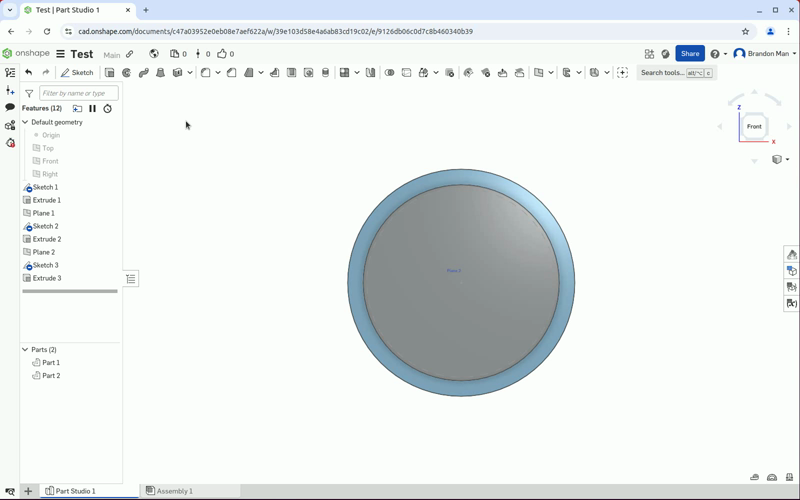
key(shift+7)
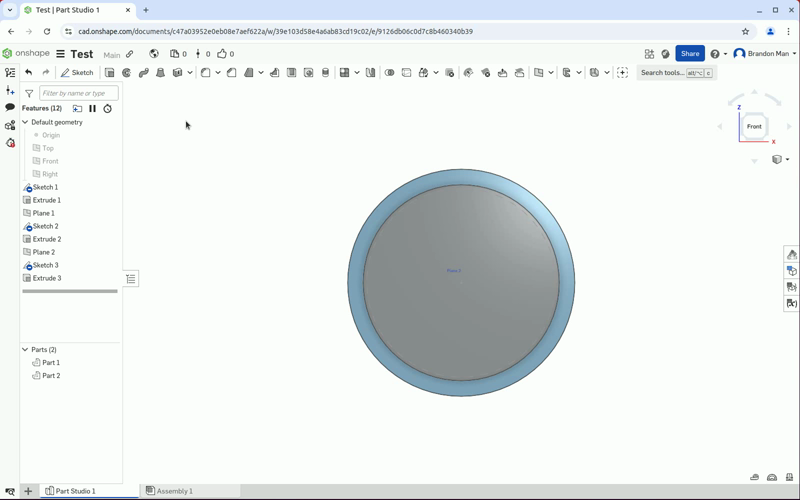
key(left, 2)
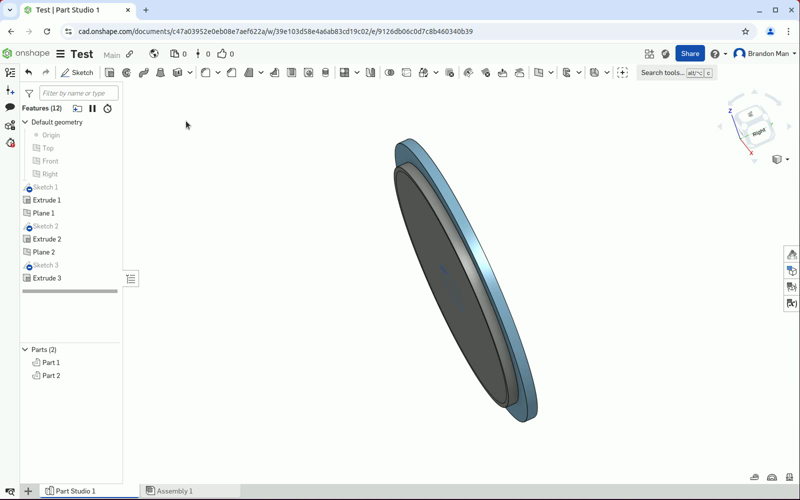
key(down, 2)
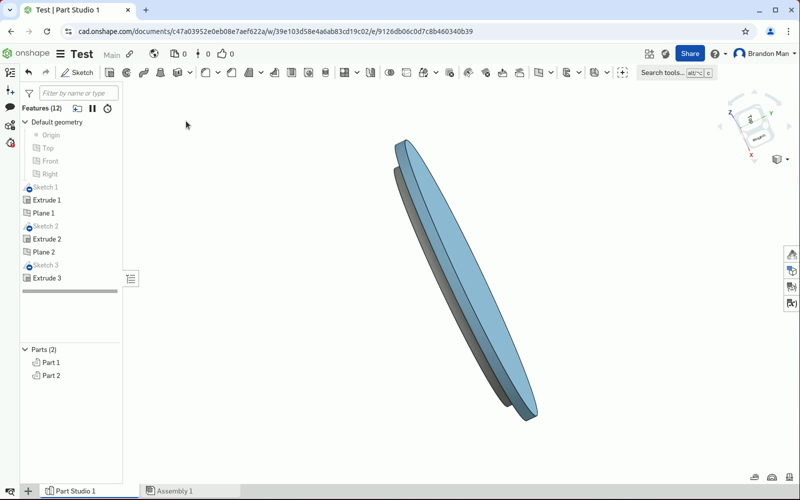
key(up, 2)
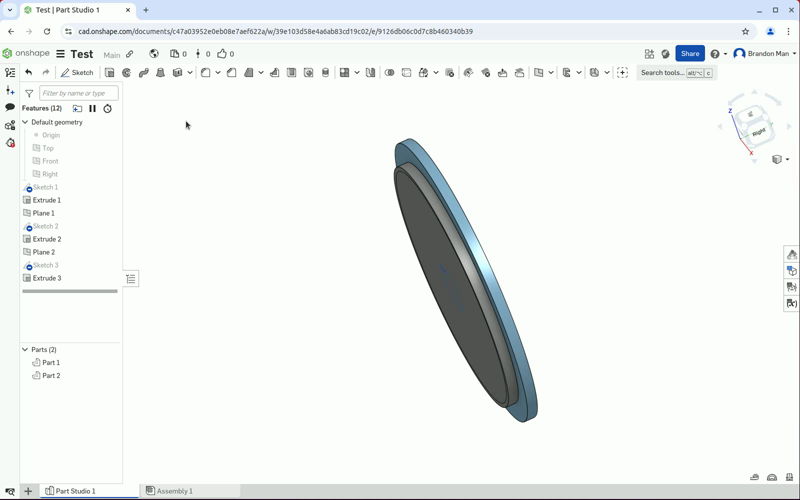
key(right, 2)
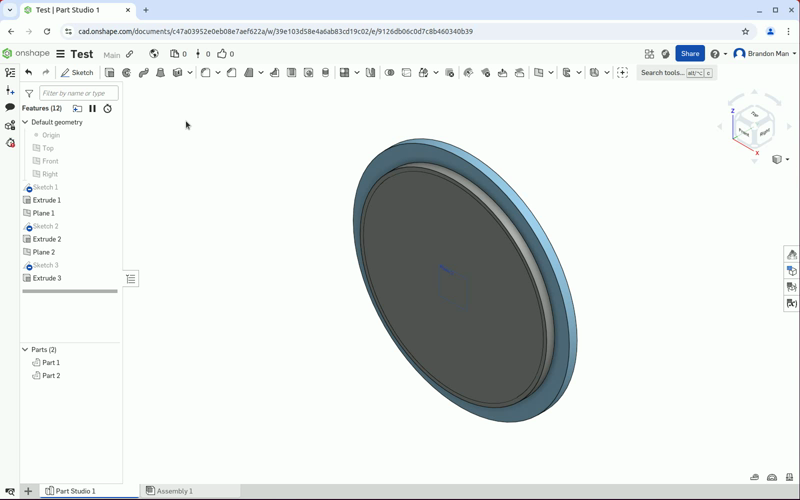
mouse_move(73, 189)
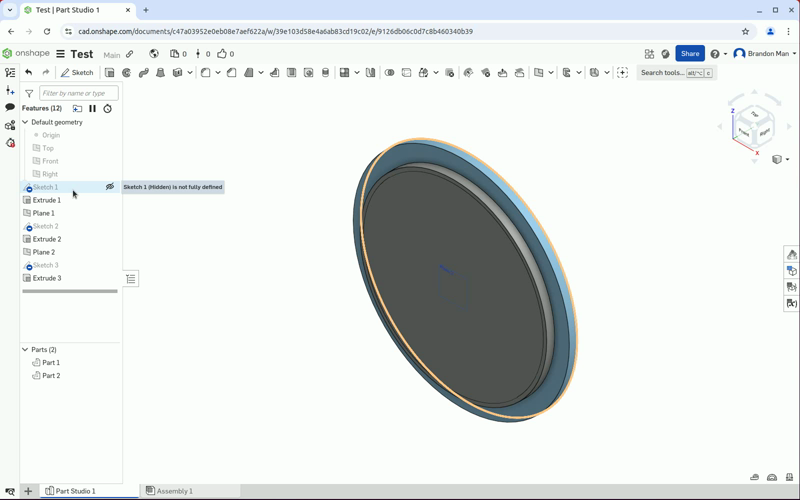
click(73, 189)